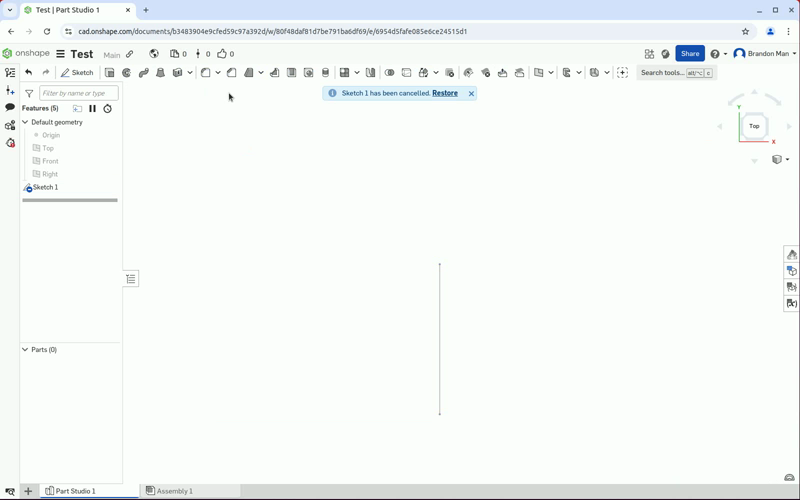
key(shift+h)
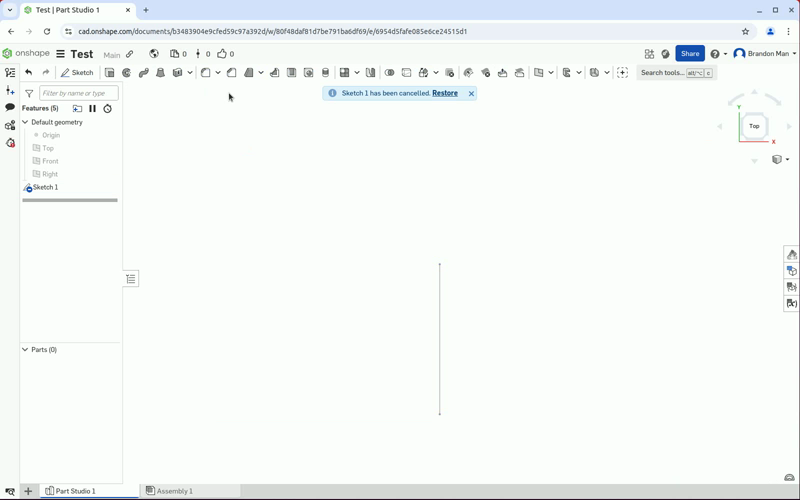
key(shift+s)
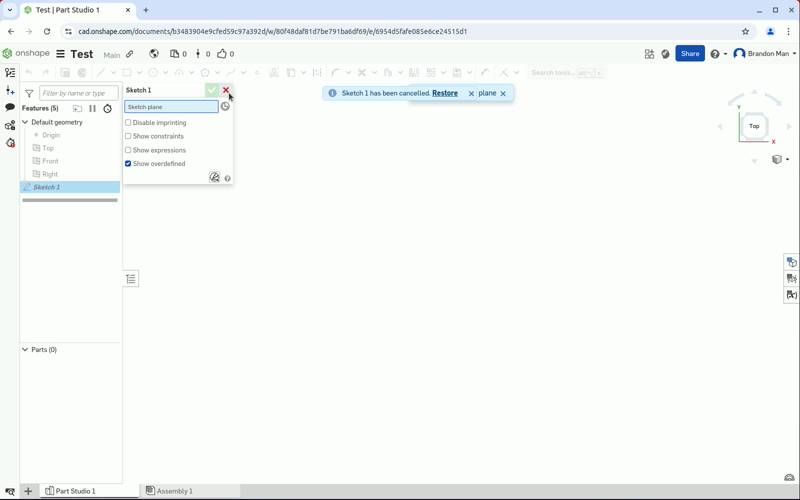
mouse_move(73, 150)
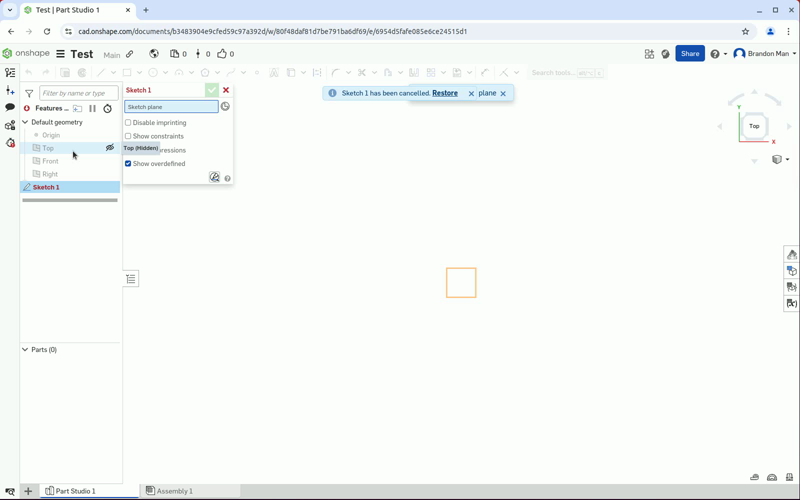
click(73, 150)
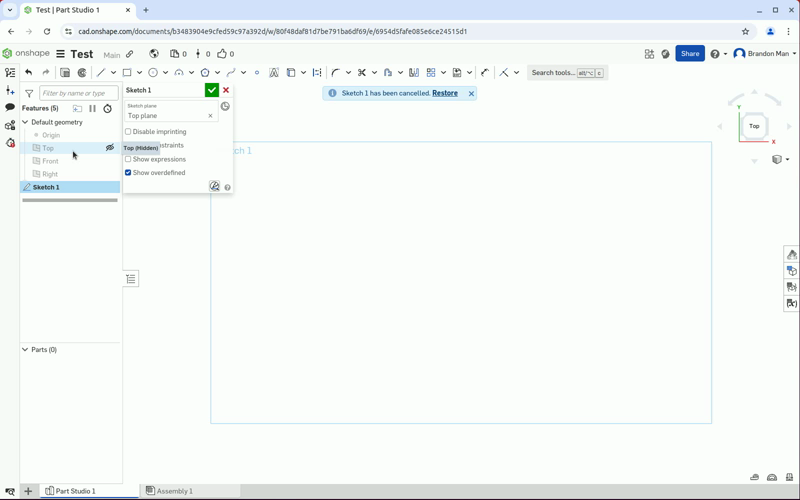
mouse_move(73, 352)
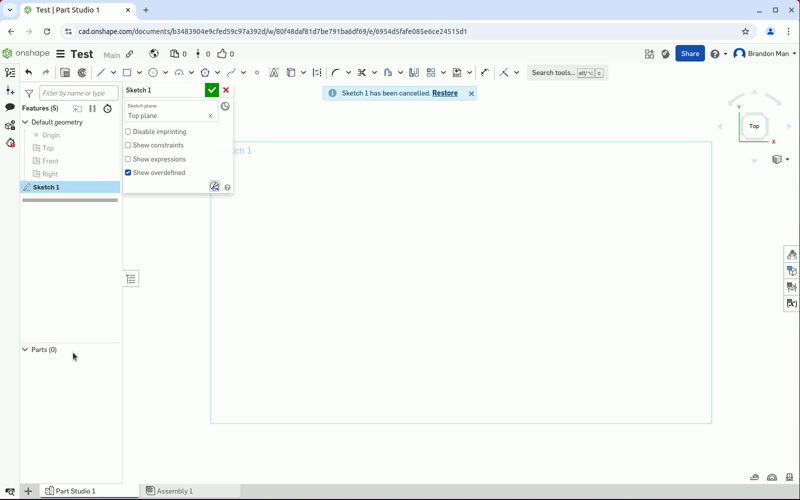
key(y)
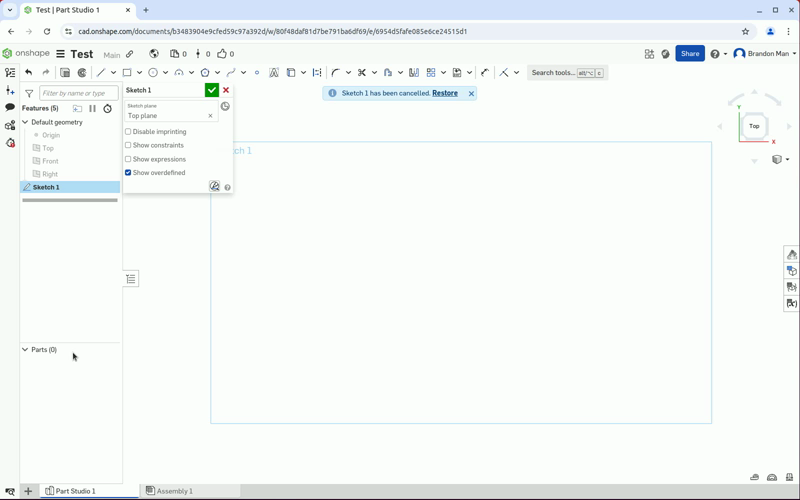
key(c)
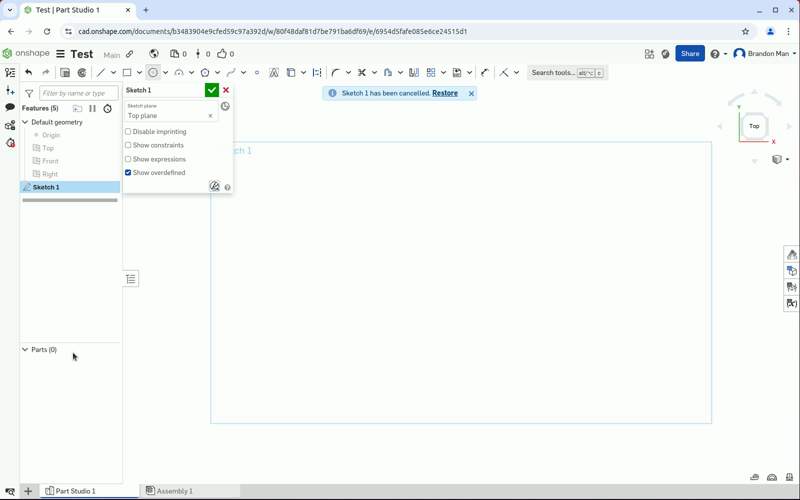
key_down(shift)
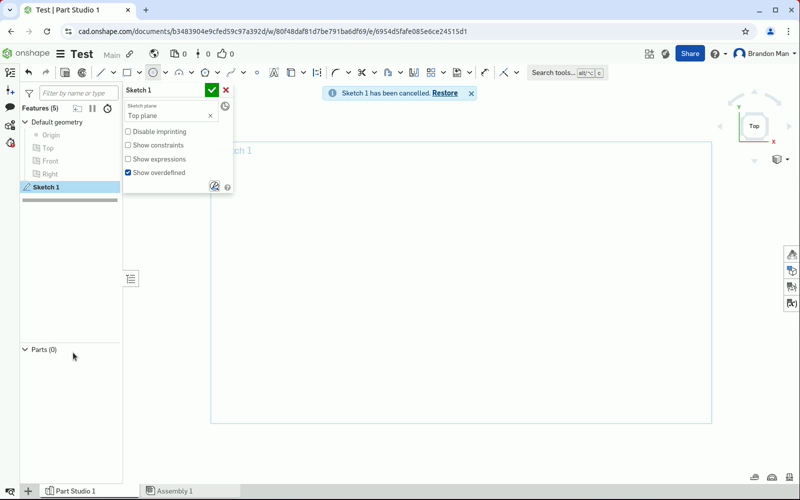
mouse_move(377, 241)
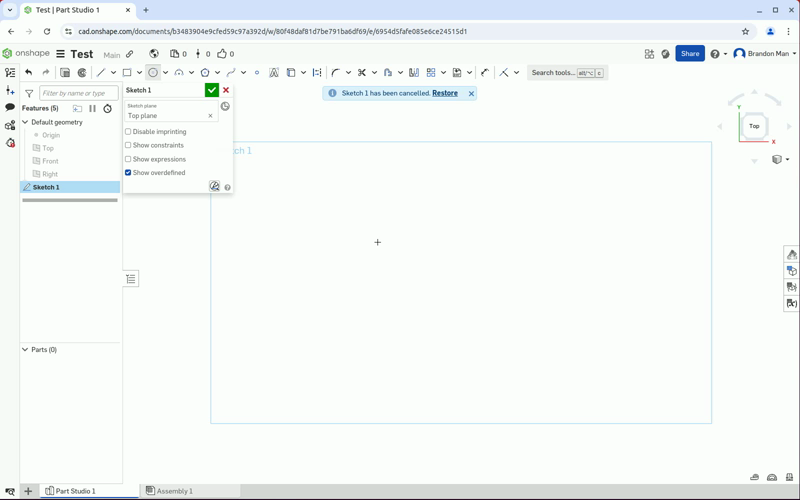
click(377, 241)
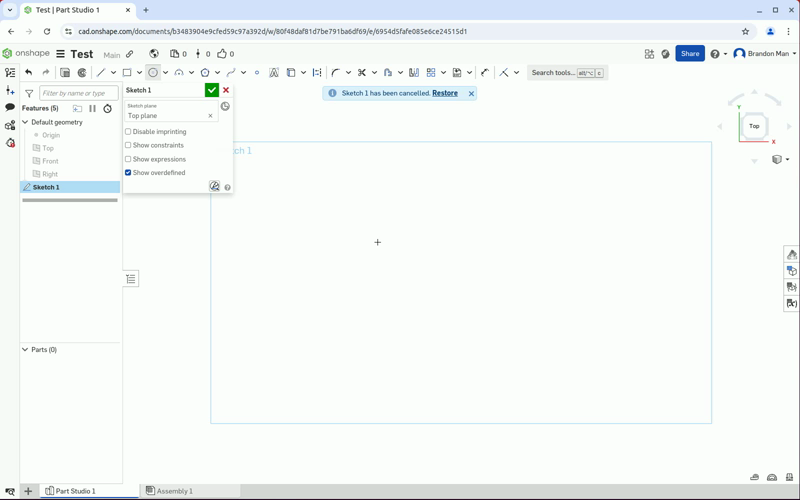
key_up(shift)
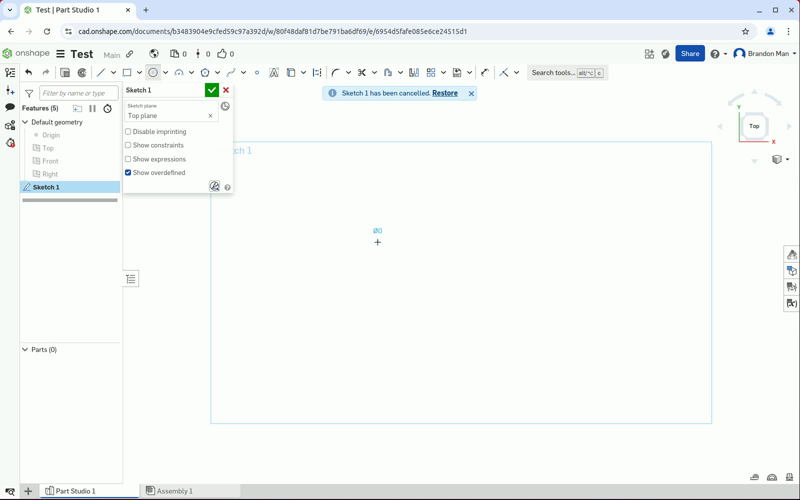
mouse_move(406, 241)
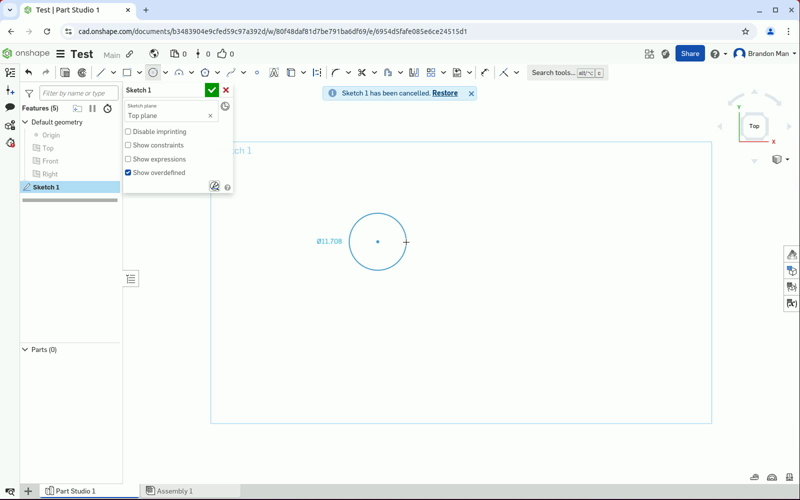
click(406, 241)
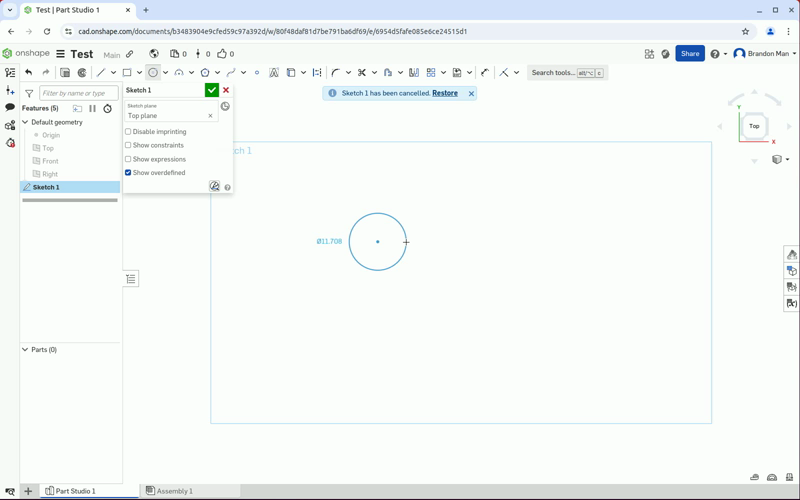
key(esc)
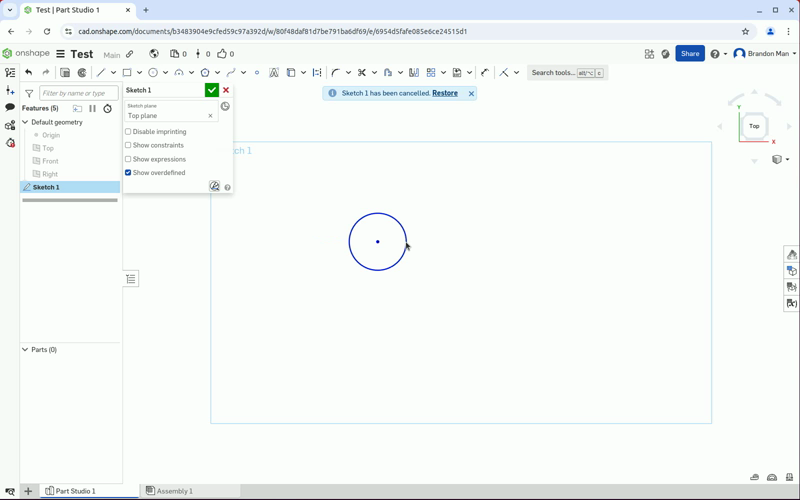
key(c)
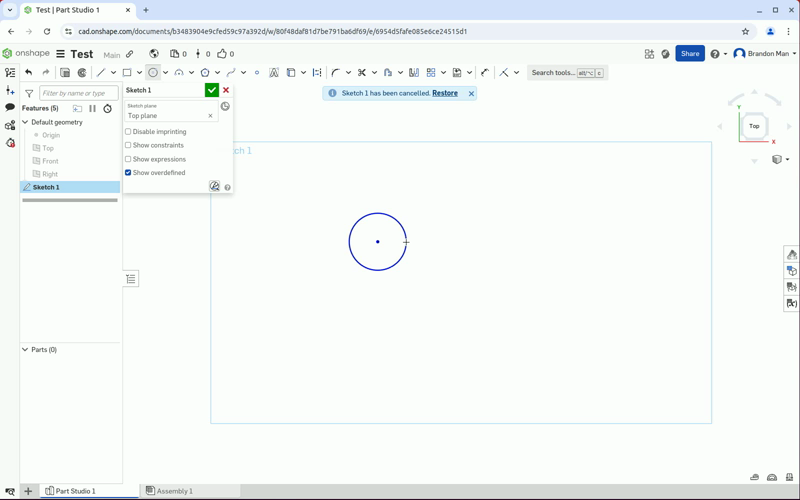
key_down(shift)
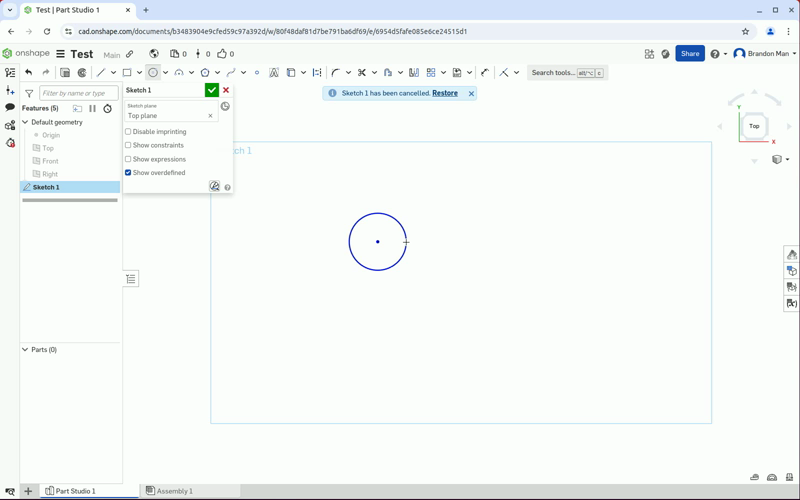
mouse_move(377, 241)
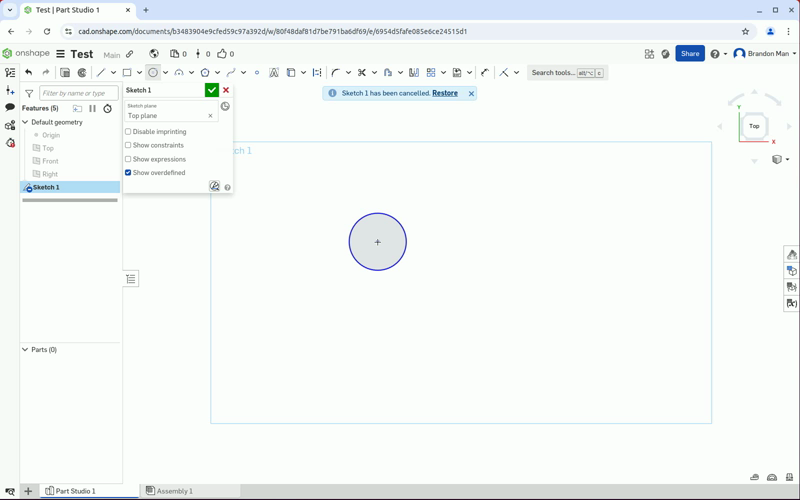
click(377, 241)
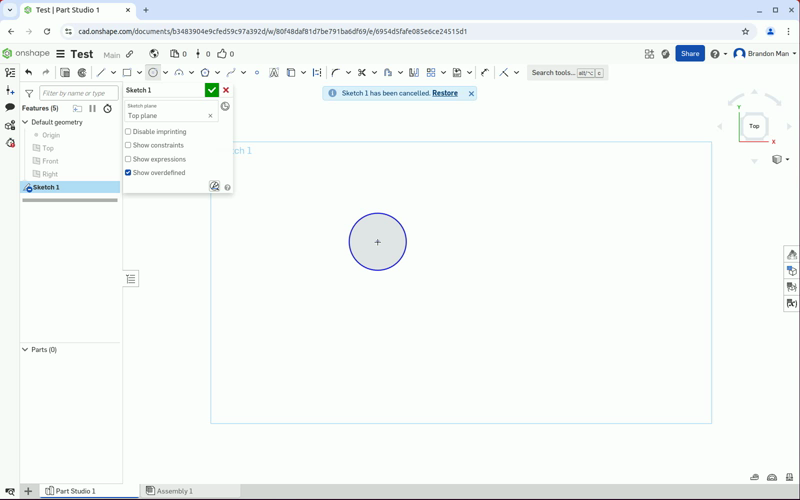
key_up(shift)
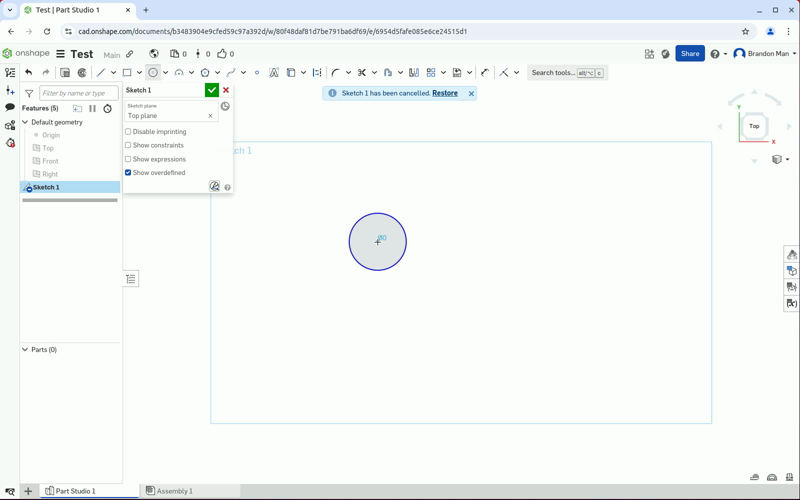
mouse_move(388, 241)
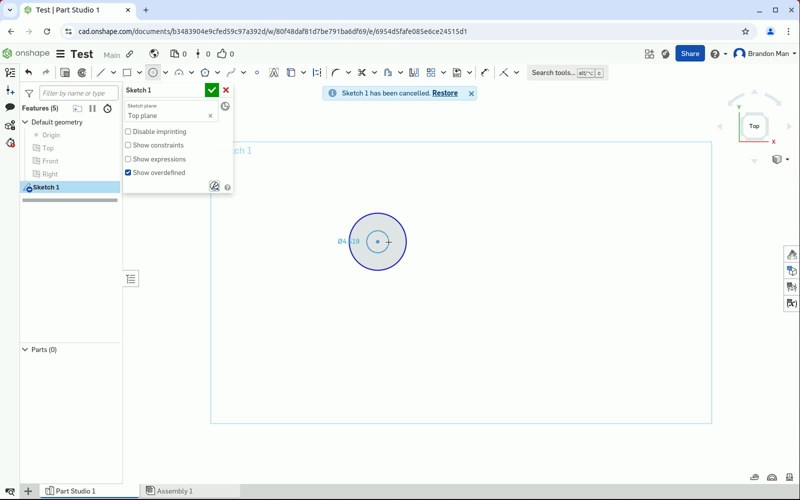
click(388, 241)
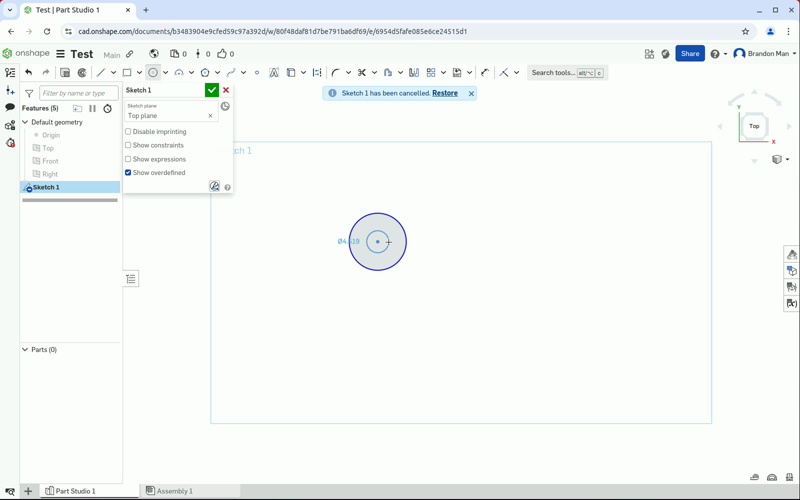
key(esc)
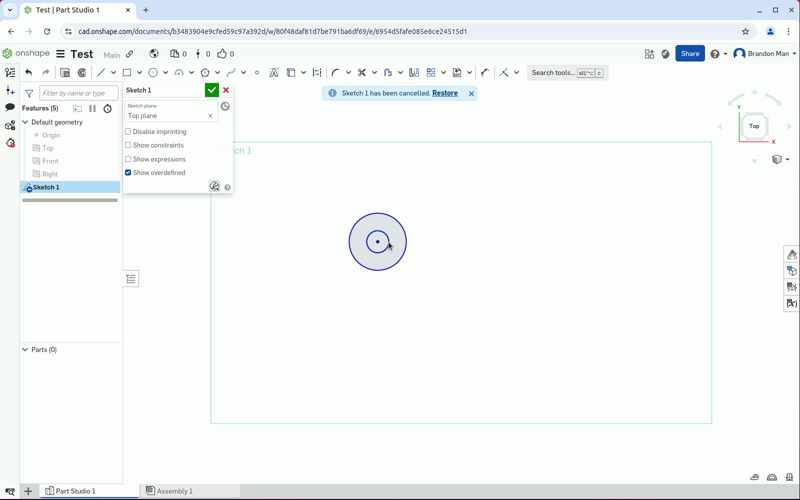
mouse_move(379, 229)
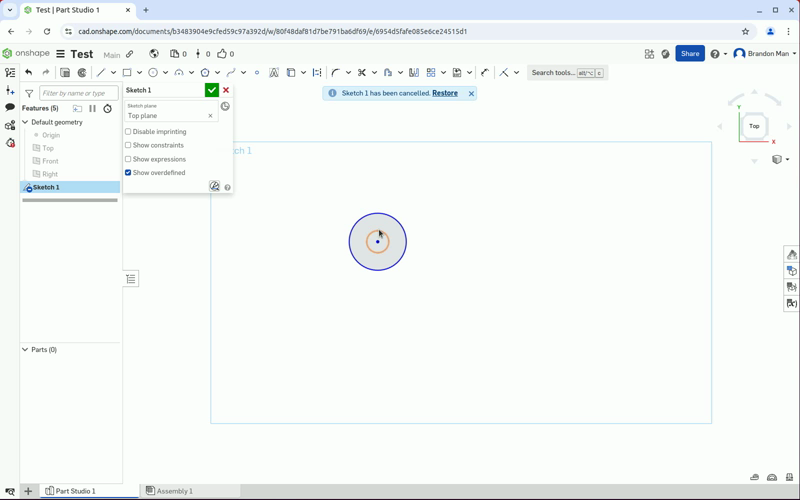
click(379, 229)
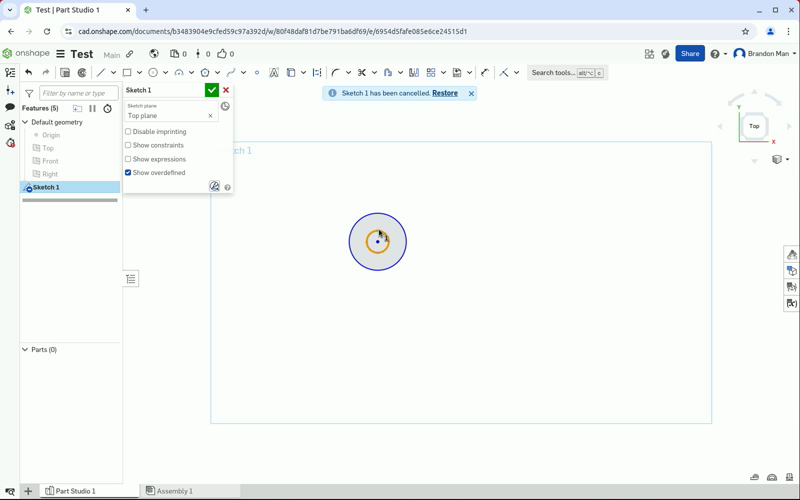
mouse_move(73, 352)
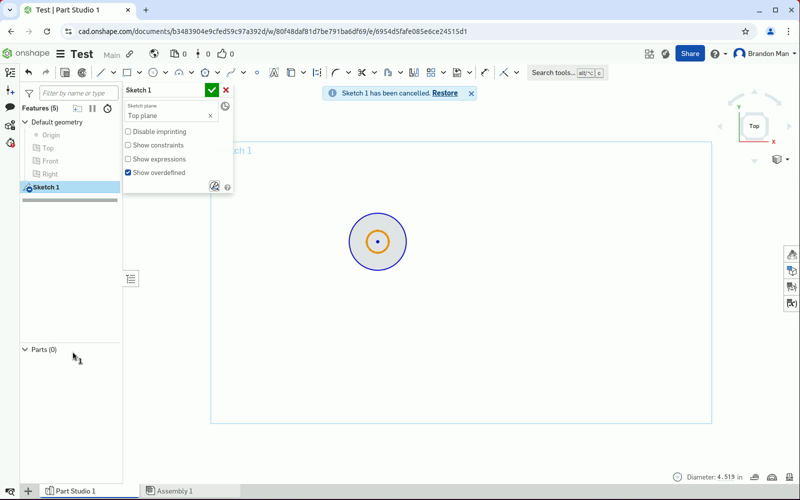
key(shift+y)
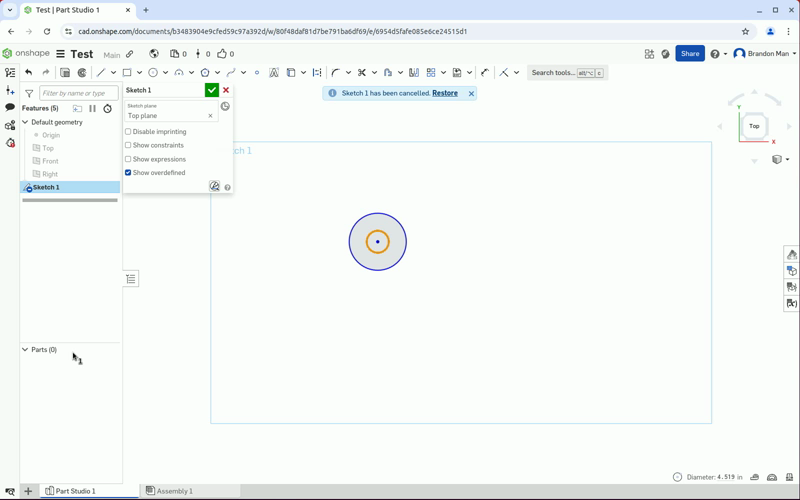
key(shift+e)
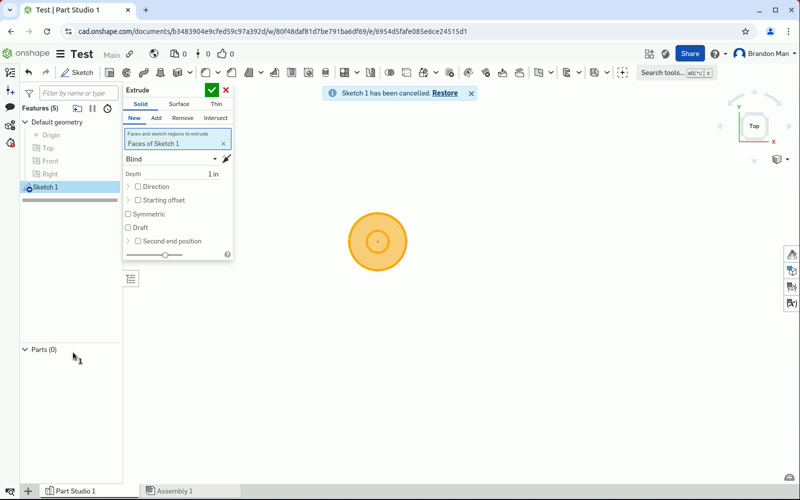
mouse_move(143, 106)
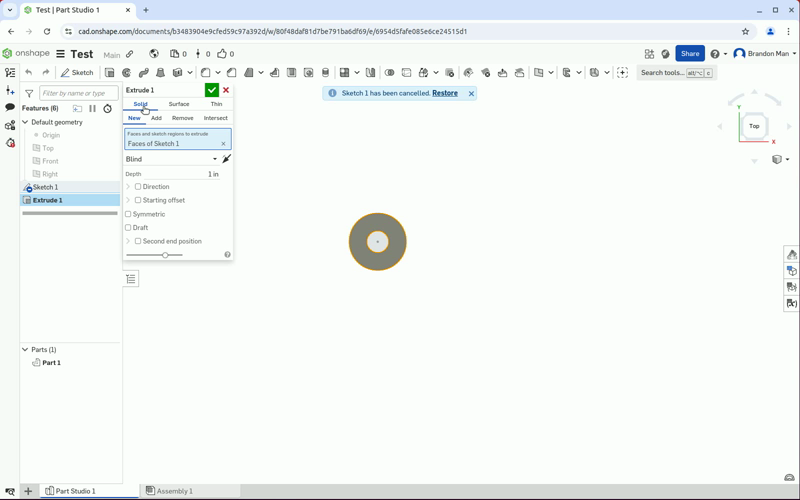
click(143, 106)
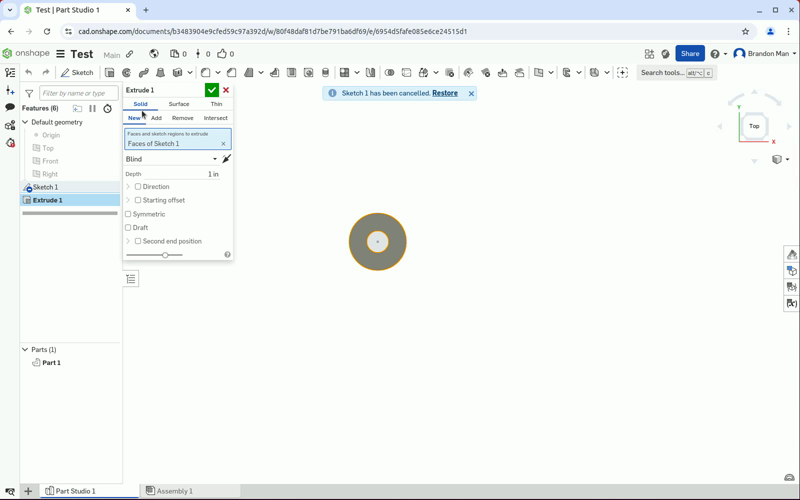
mouse_move(137, 120)
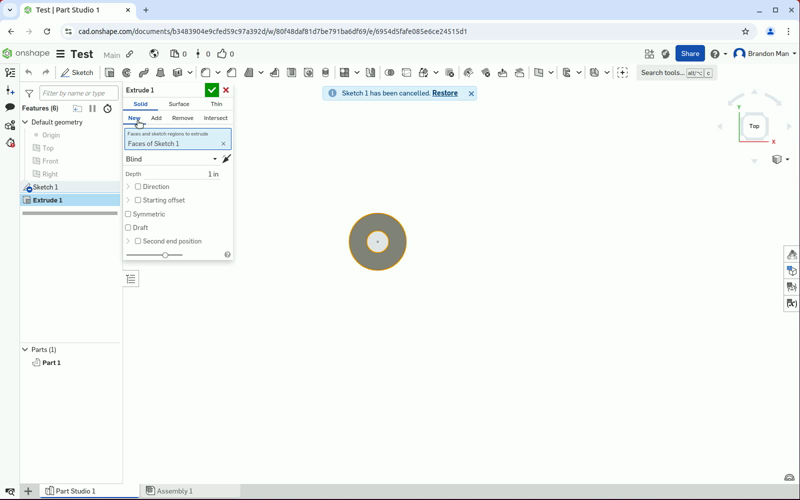
click(137, 120)
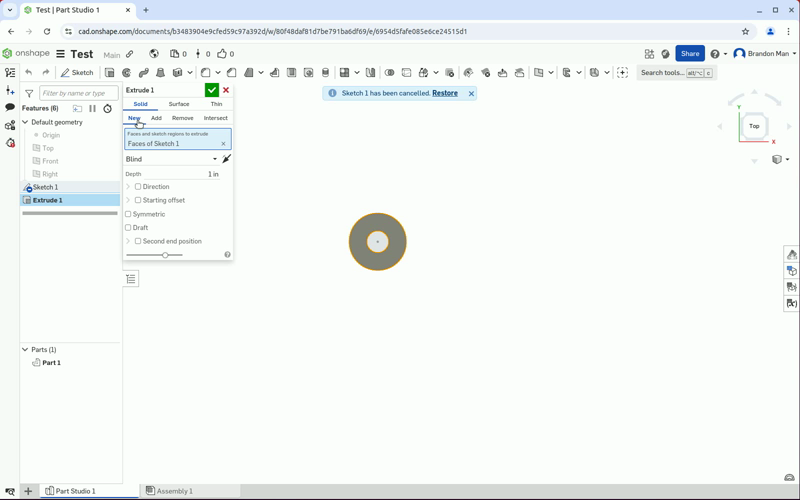
key(tab, 4)
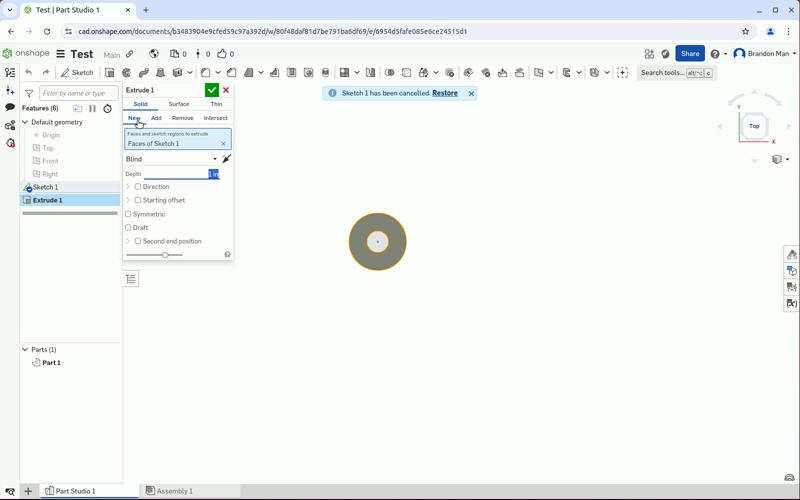
text(2.889)
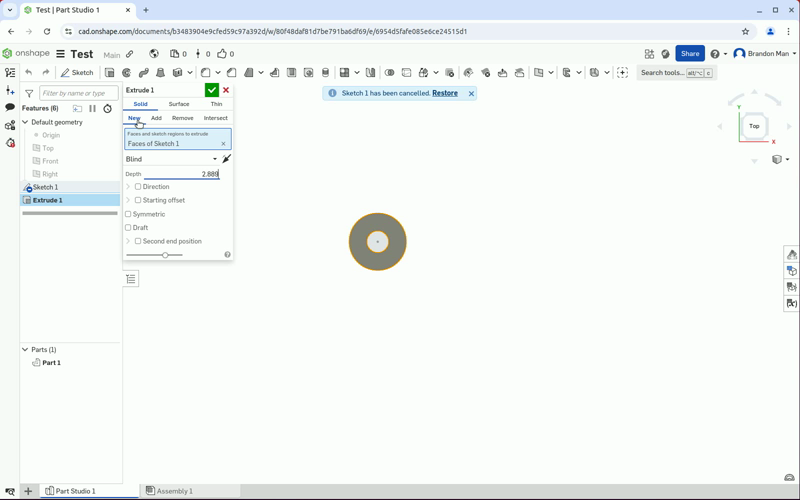
key(enter)
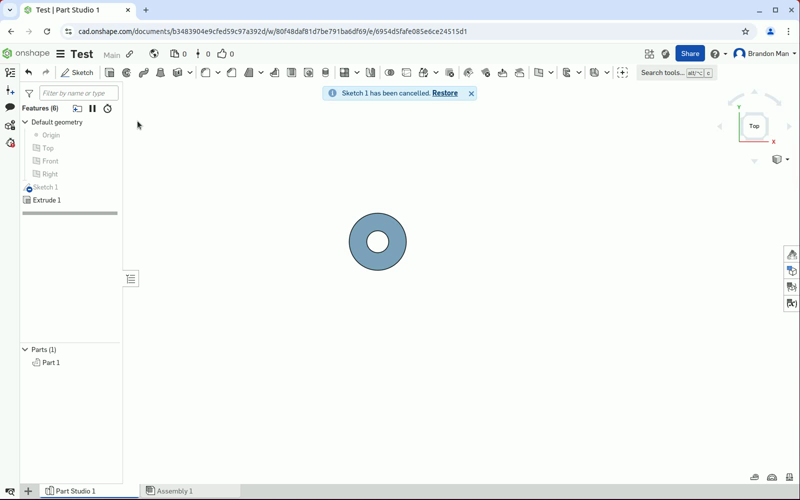
key(shift+h)
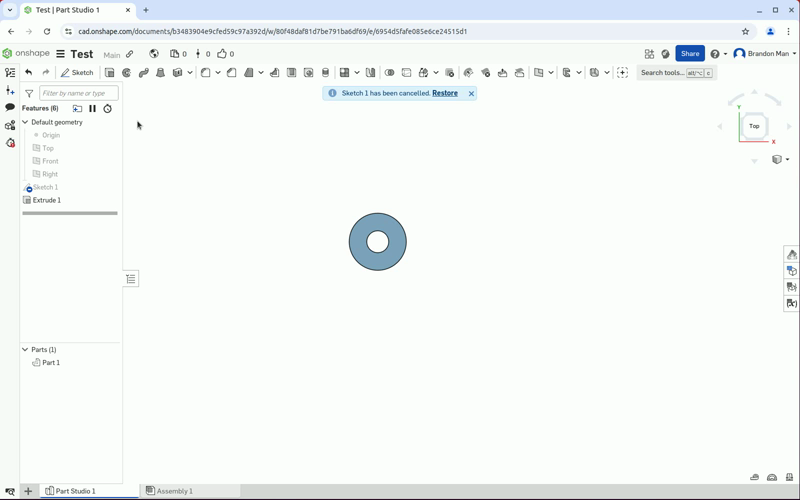
key(shift+h)
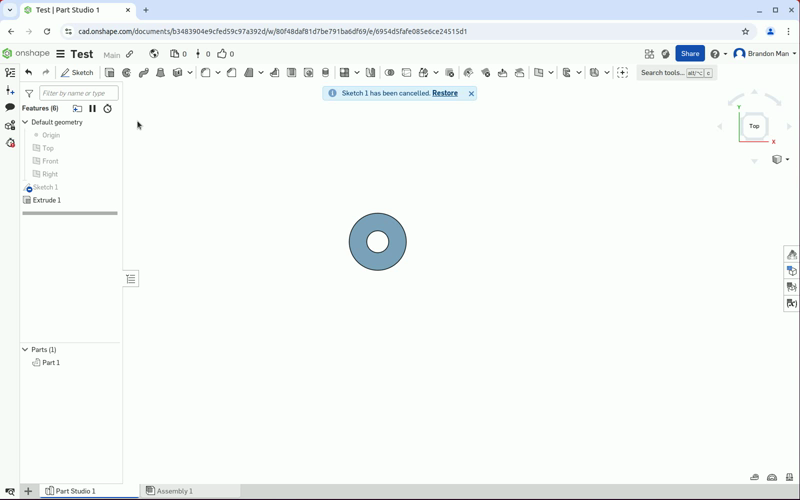
mouse_move(73, 189)
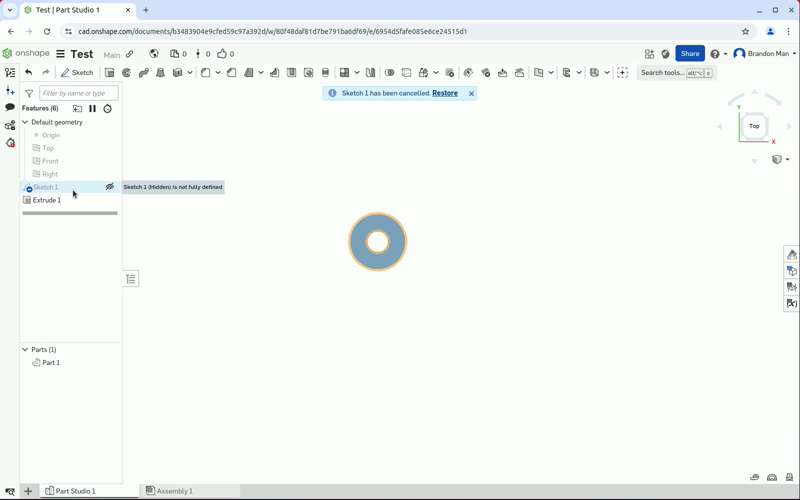
click(73, 189)
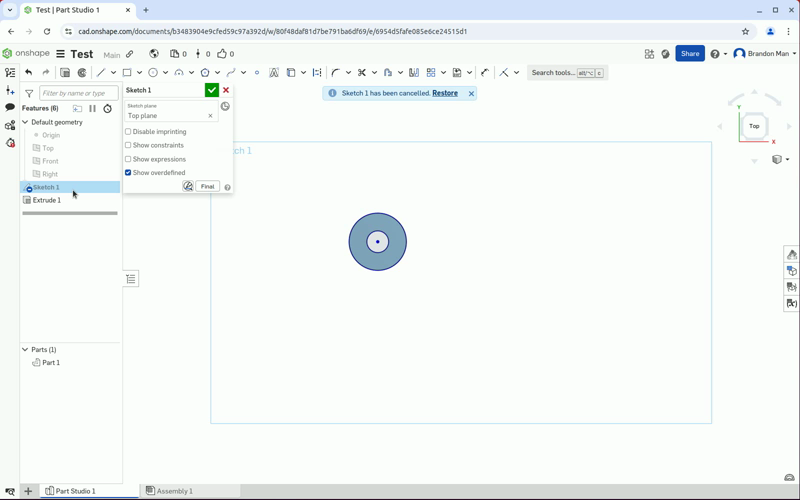
mouse_move(229, 92)
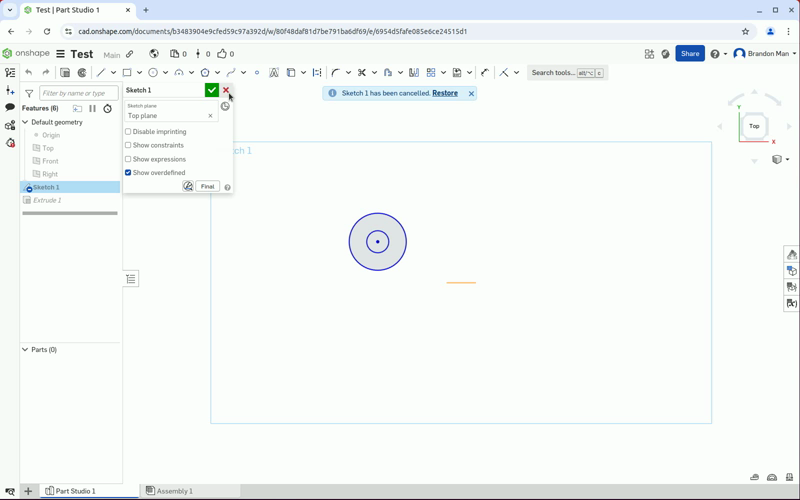
click(229, 92)
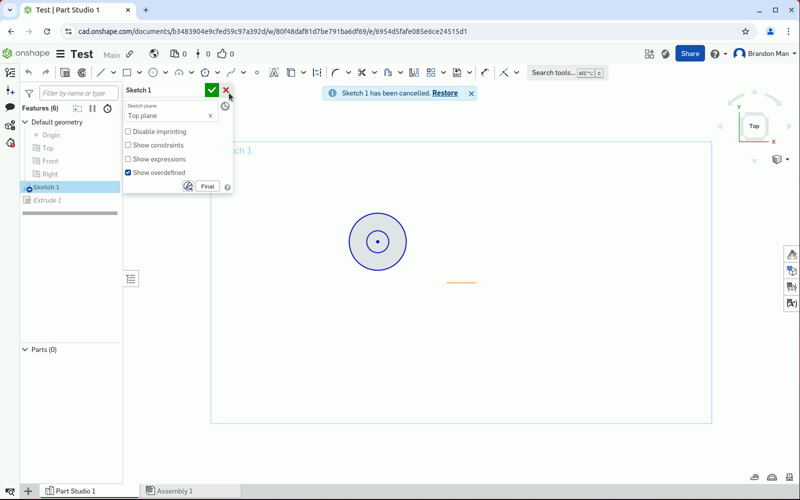
key(shift+s)
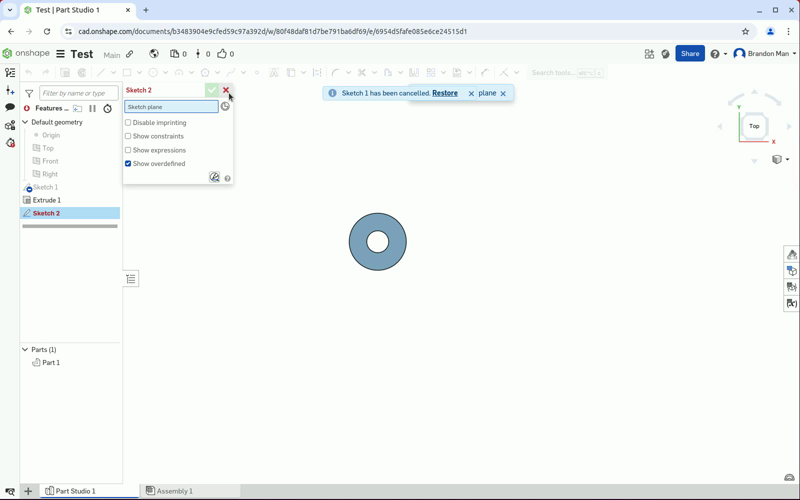
mouse_move(73, 150)
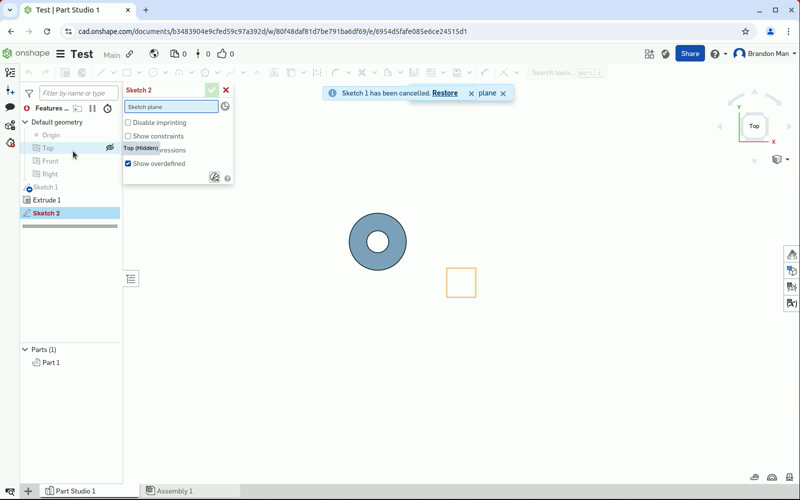
click(73, 150)
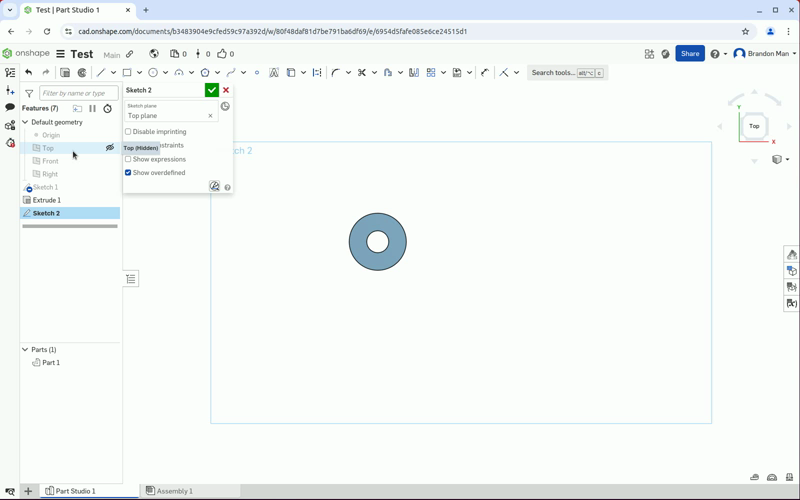
mouse_move(73, 352)
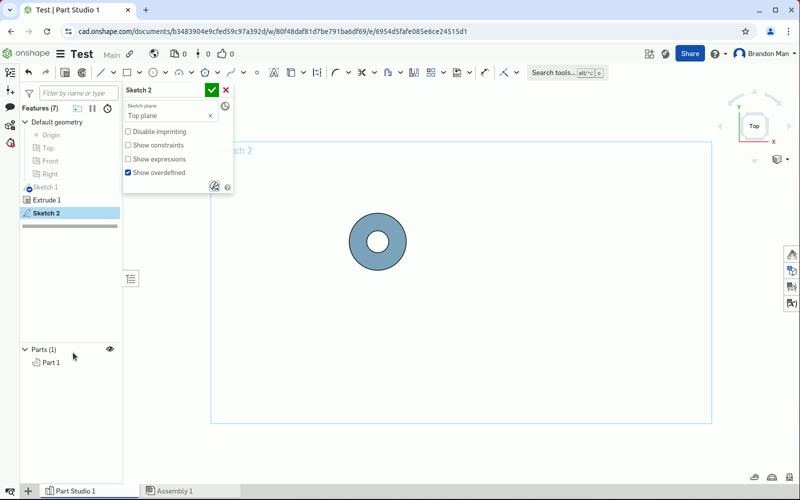
key(y)
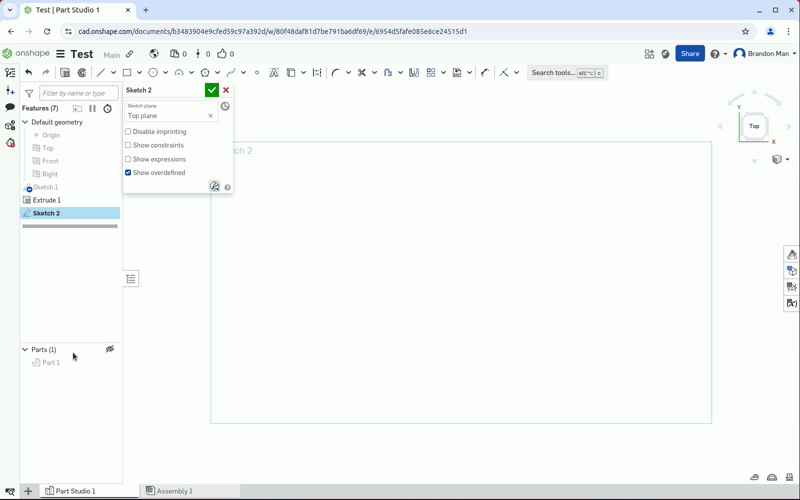
key(c)
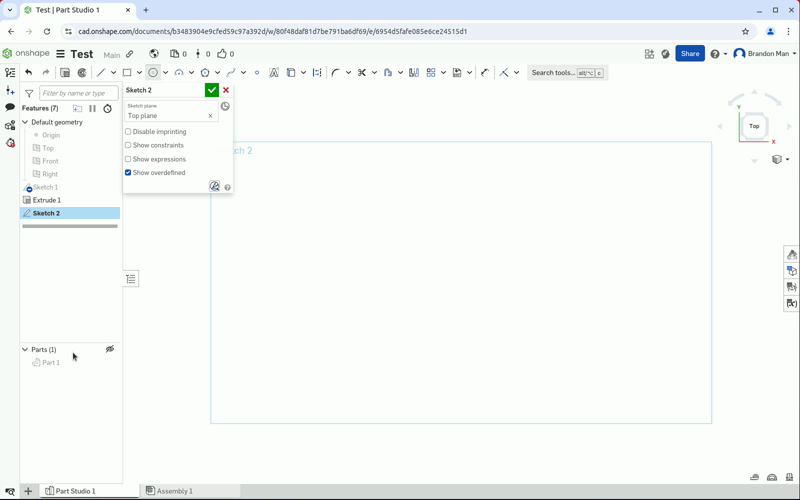
key_down(shift)
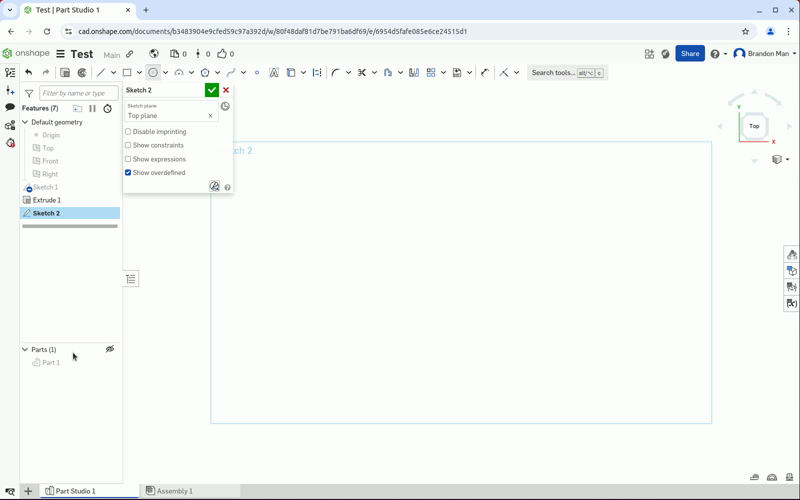
mouse_move(443, 244)
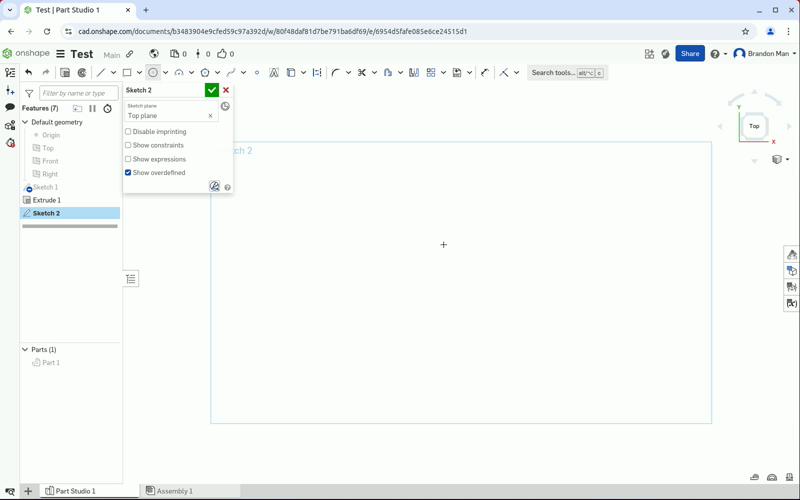
click(443, 244)
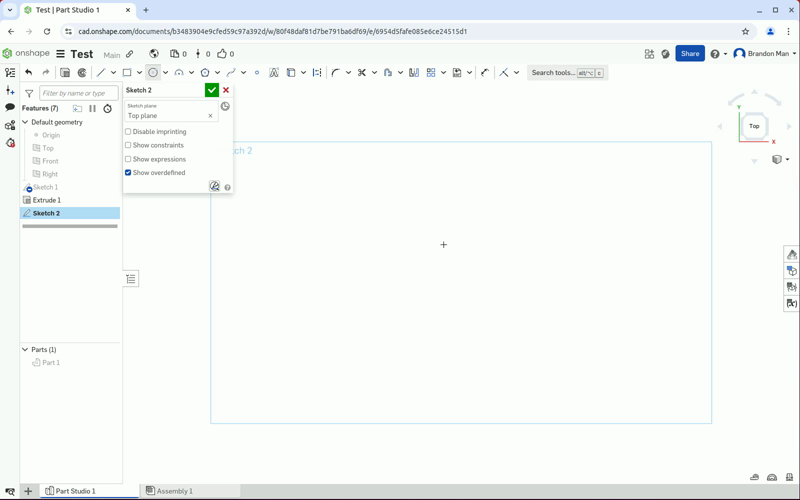
key_up(shift)
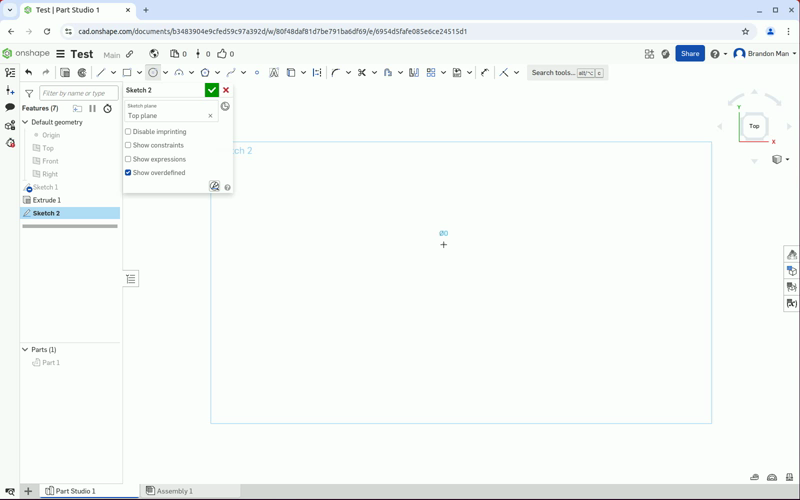
mouse_move(472, 244)
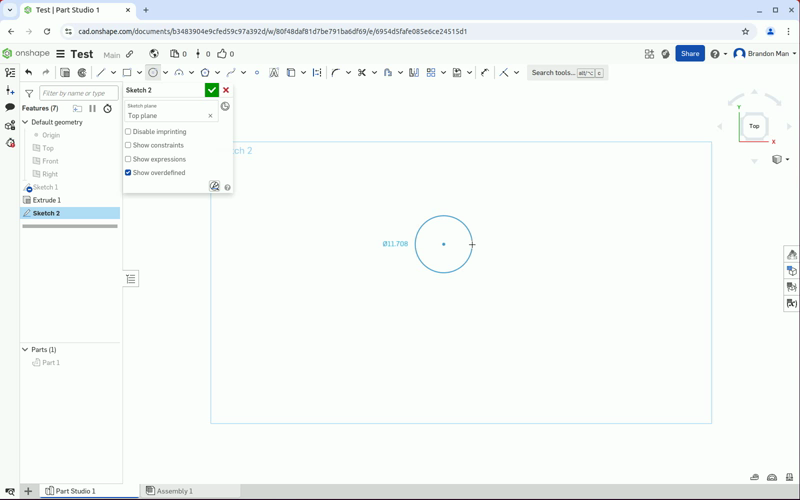
click(472, 244)
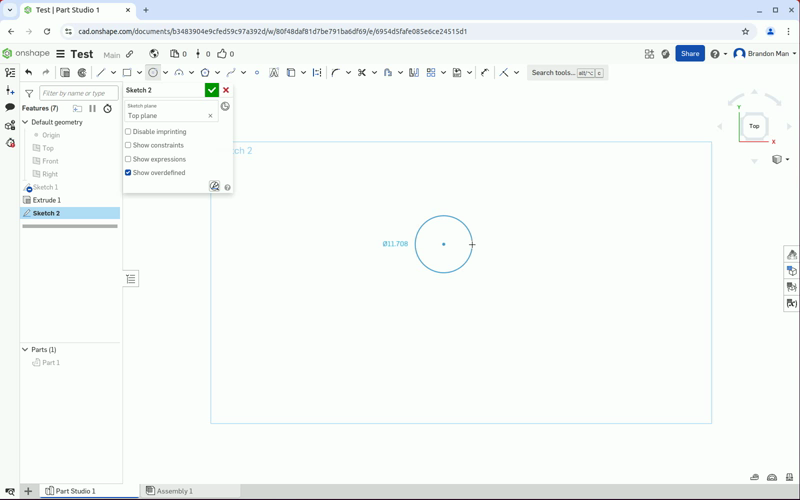
key(esc)
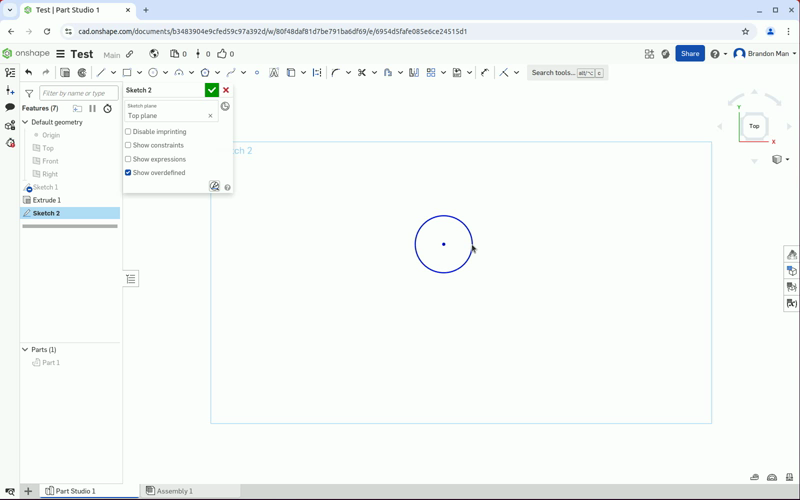
key(c)
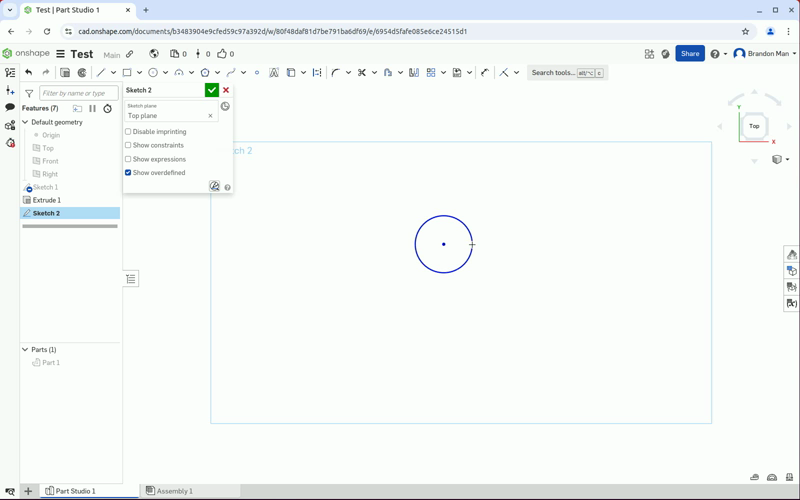
key_down(shift)
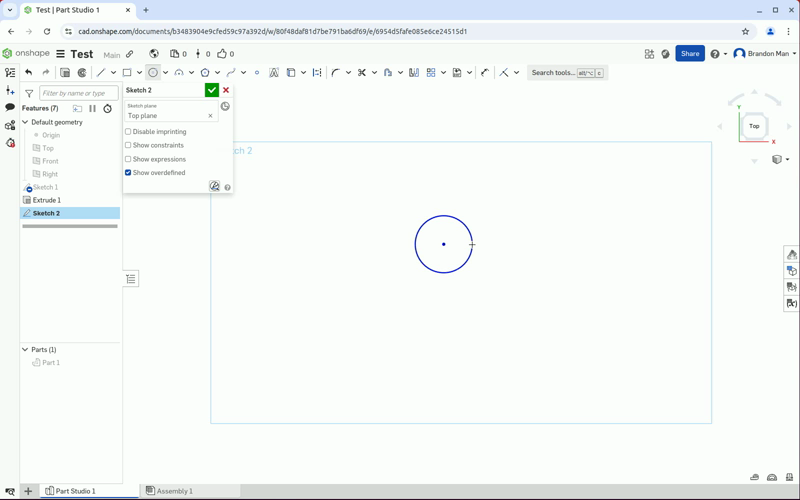
mouse_move(443, 244)
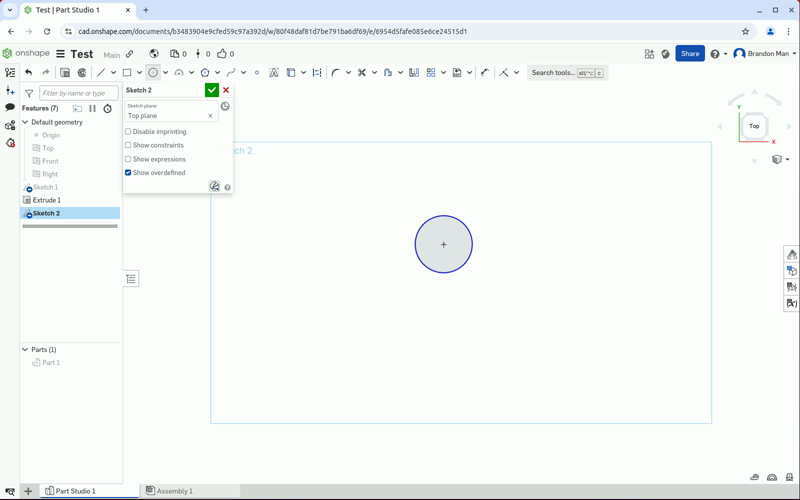
click(443, 244)
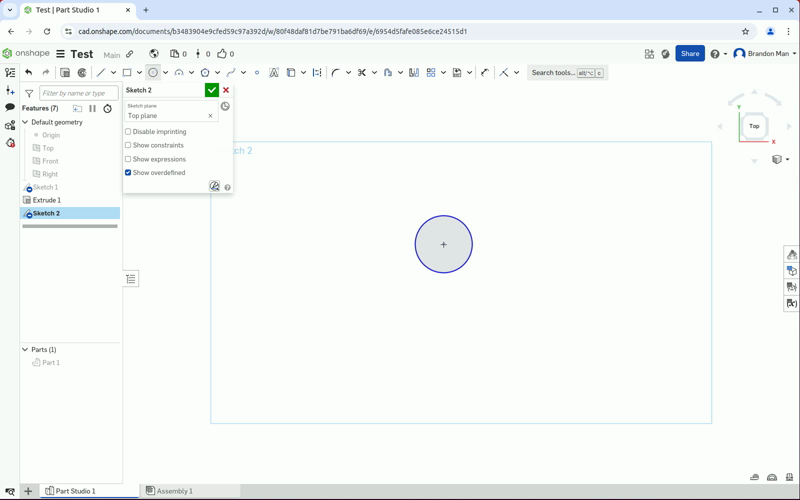
key_up(shift)
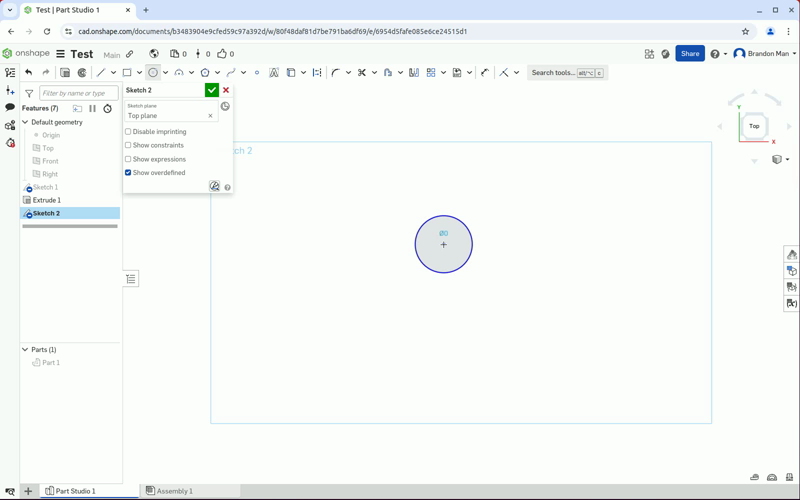
mouse_move(453, 244)
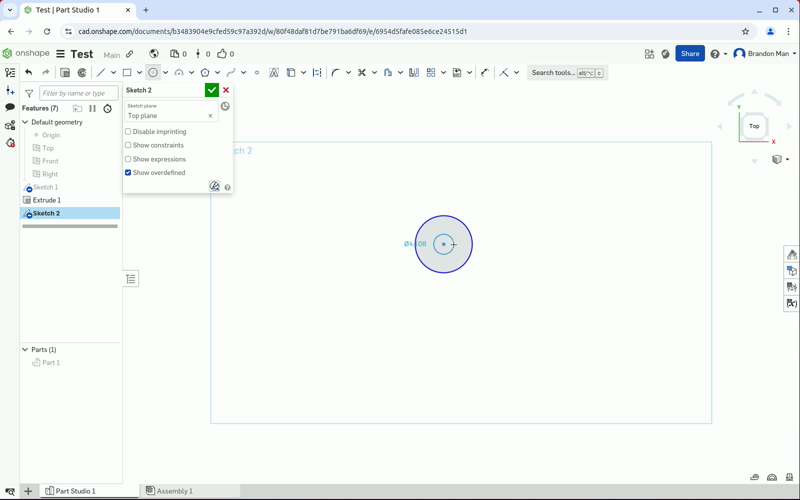
click(453, 244)
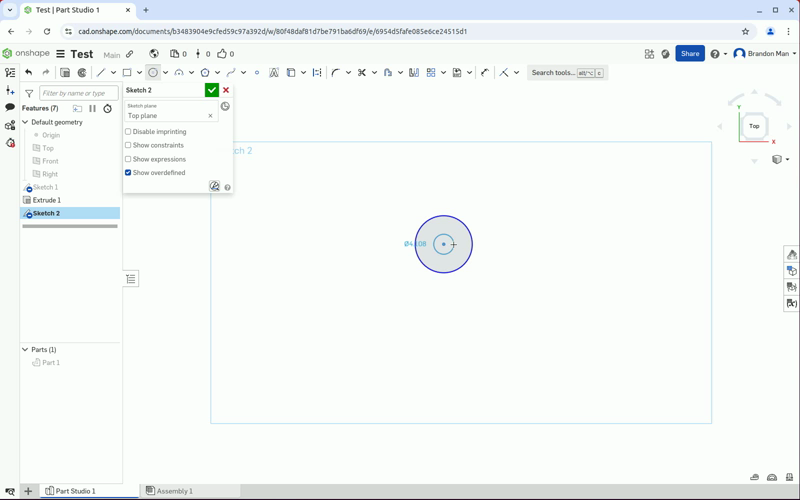
key(esc)
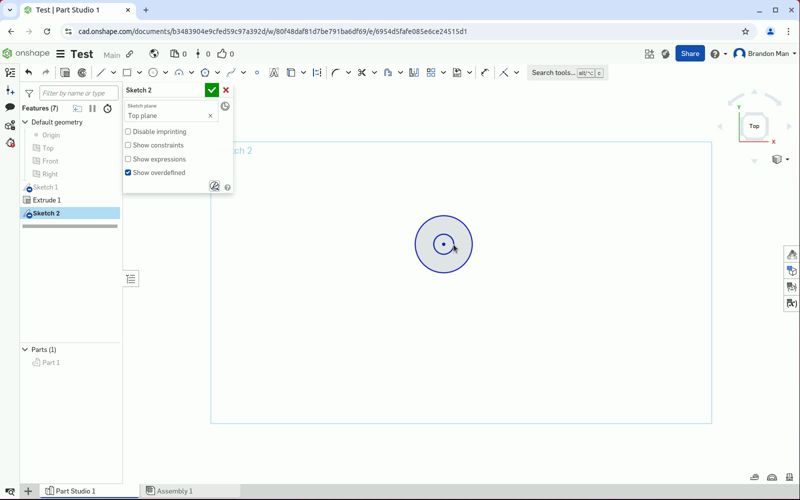
mouse_move(465, 231)
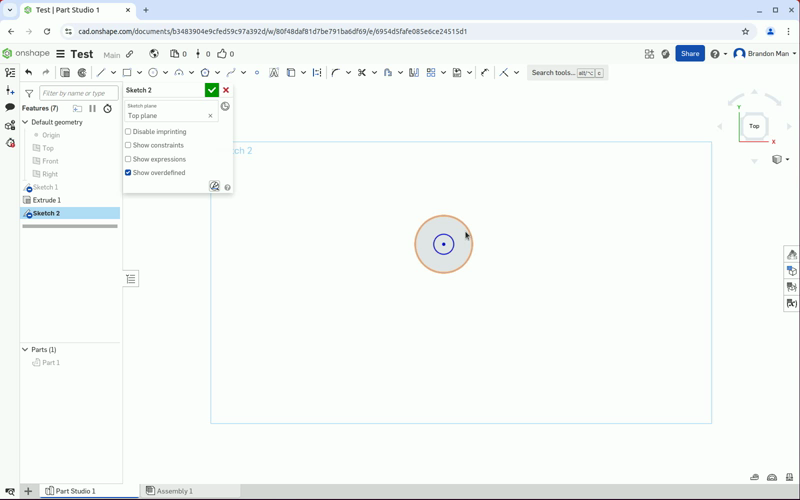
click(465, 231)
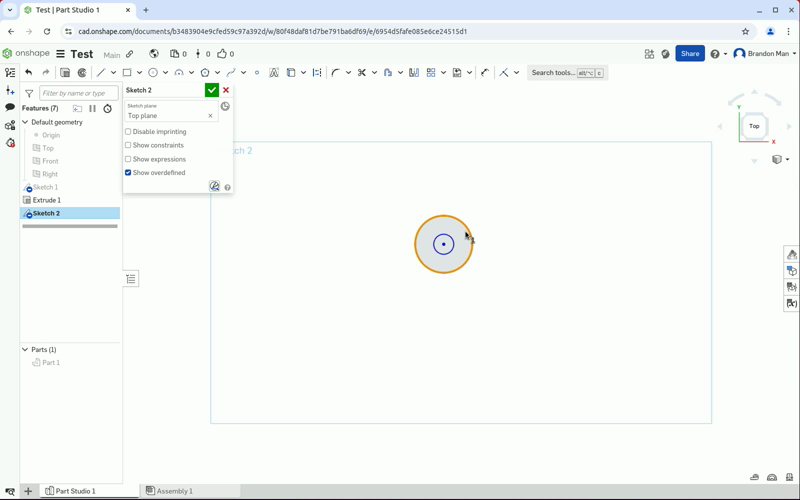
mouse_move(73, 352)
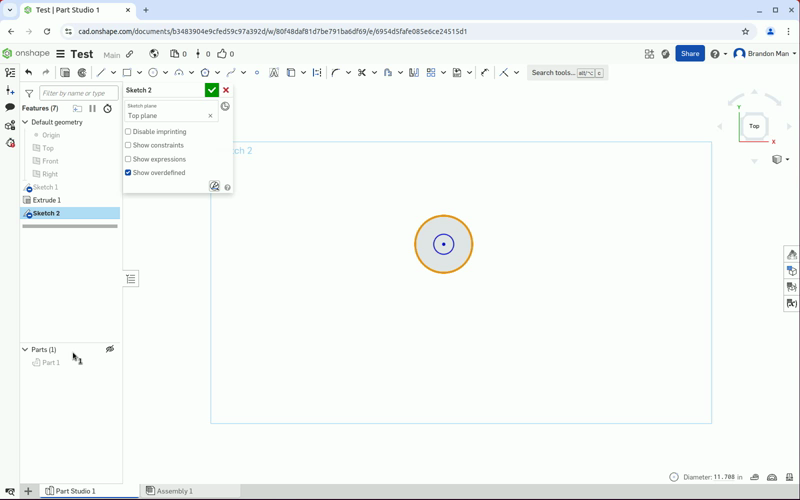
key(shift+y)
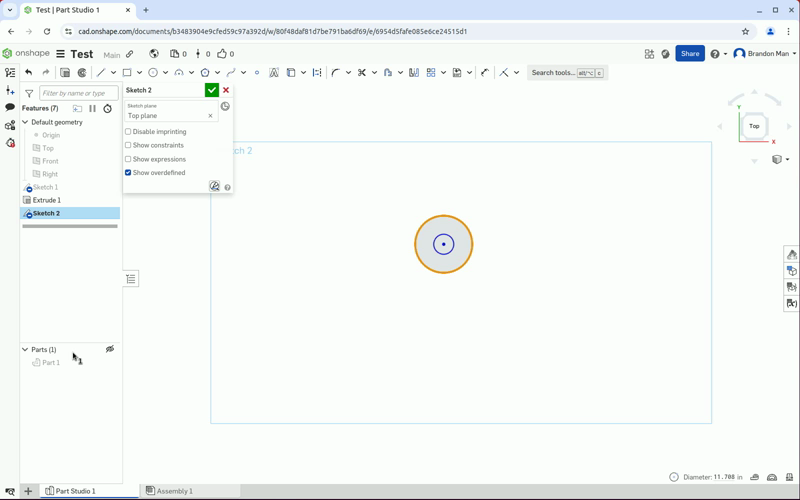
key(shift+e)
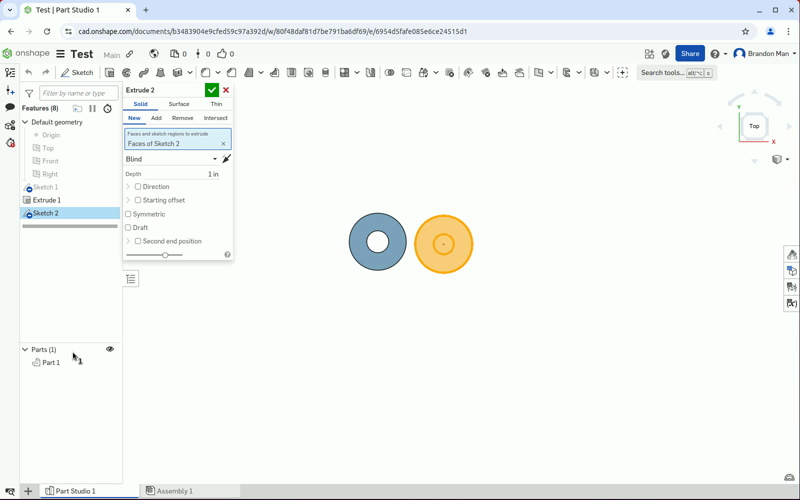
mouse_move(143, 106)
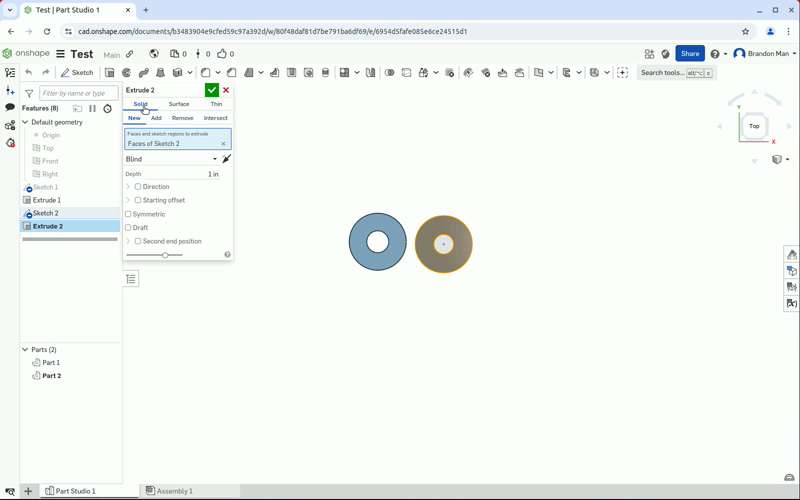
click(143, 106)
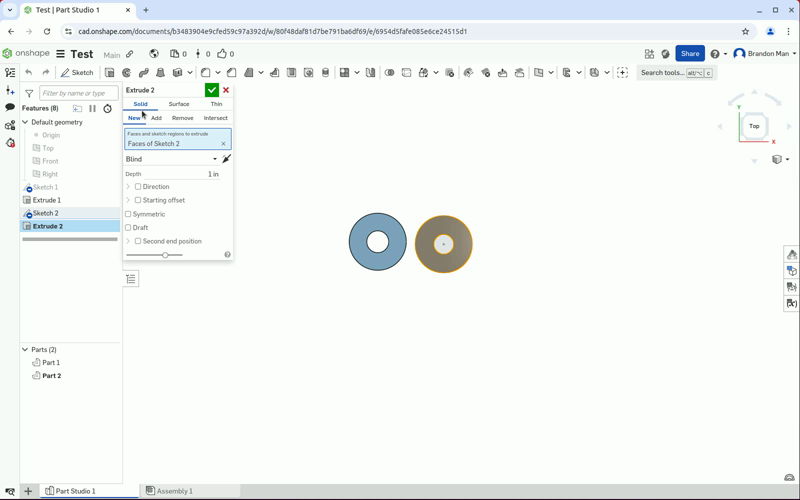
mouse_move(137, 120)
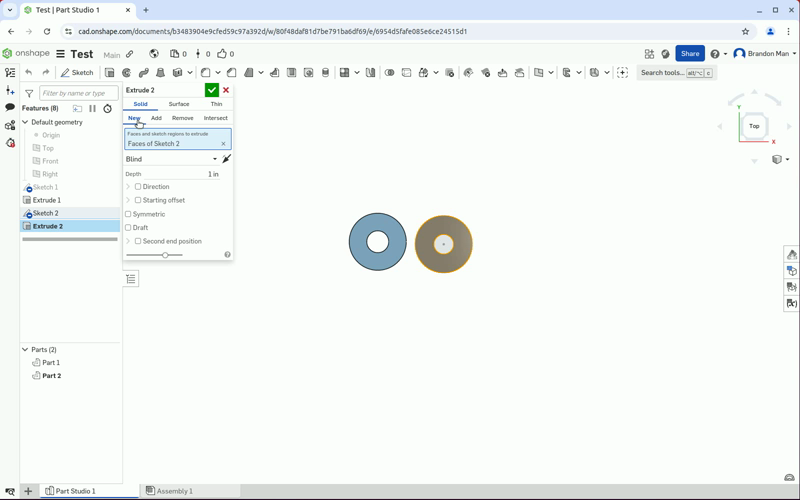
click(137, 120)
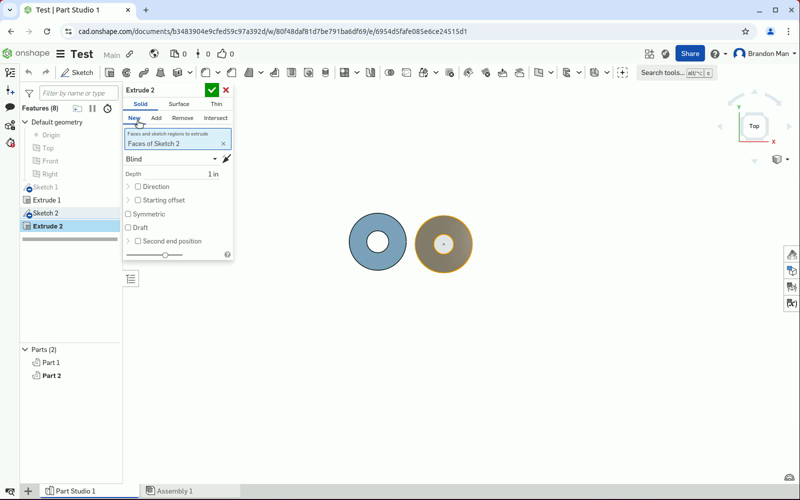
key(tab, 4)
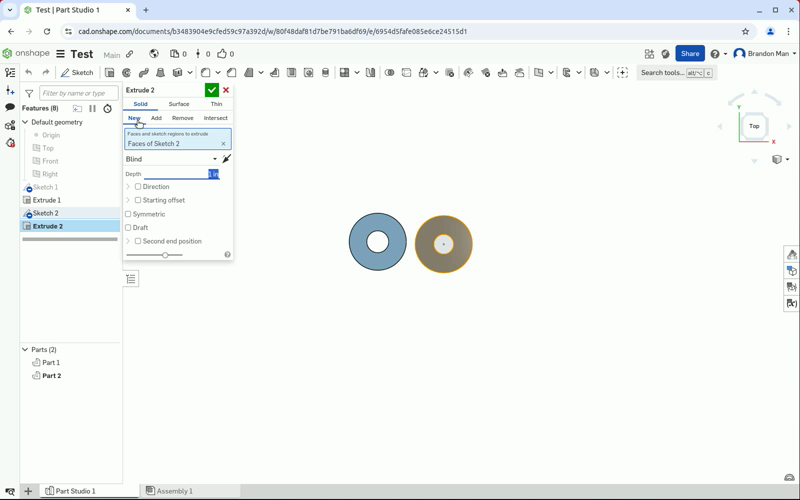
text(5.777)
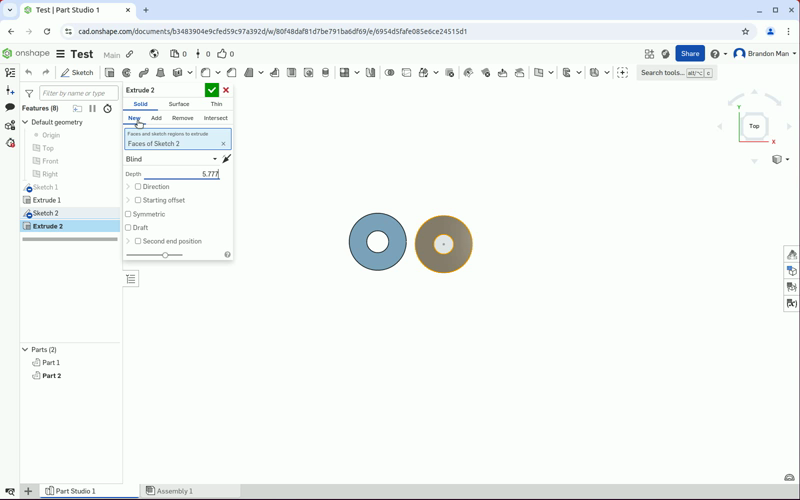
key(enter)
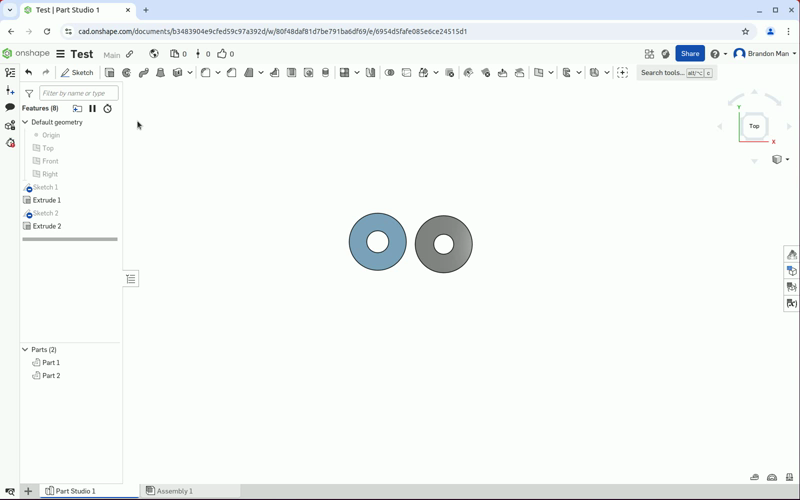
key(shift+h)
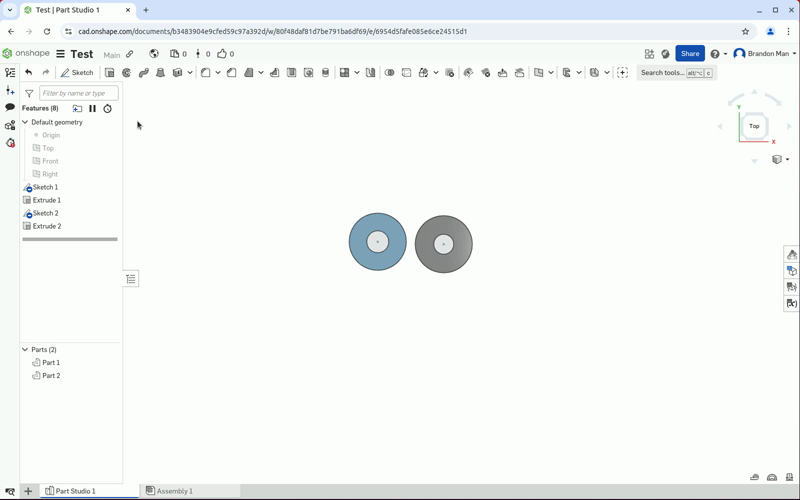
key(shift+h)
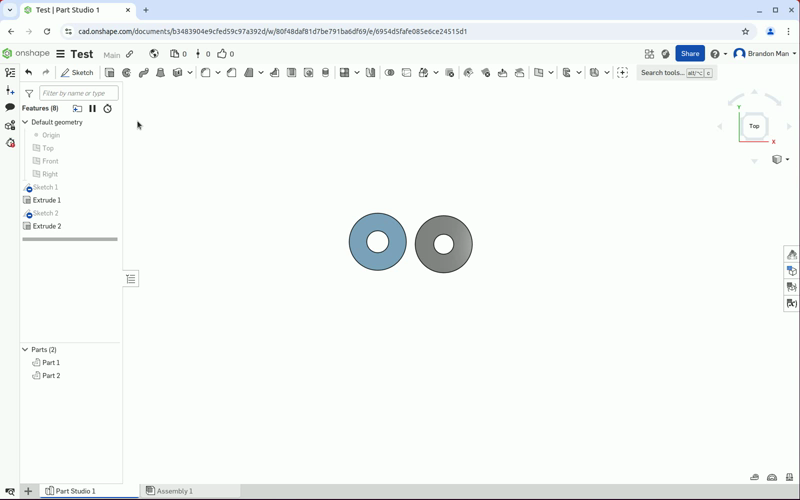
mouse_move(73, 189)
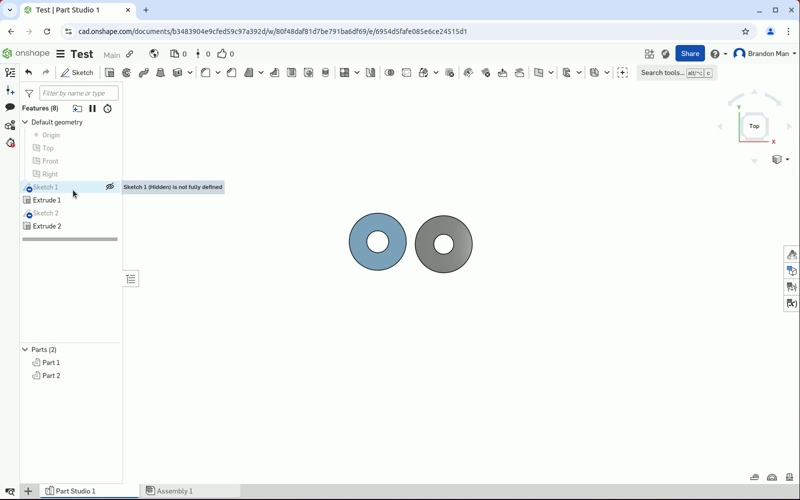
click(73, 189)
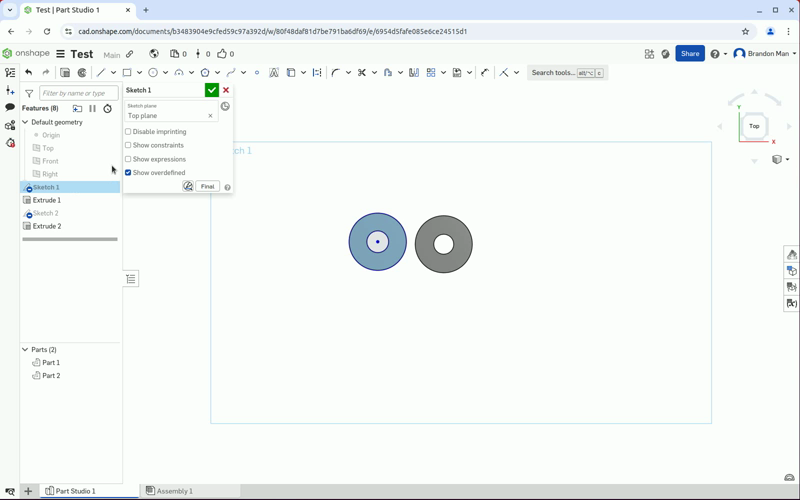
mouse_move(229, 92)
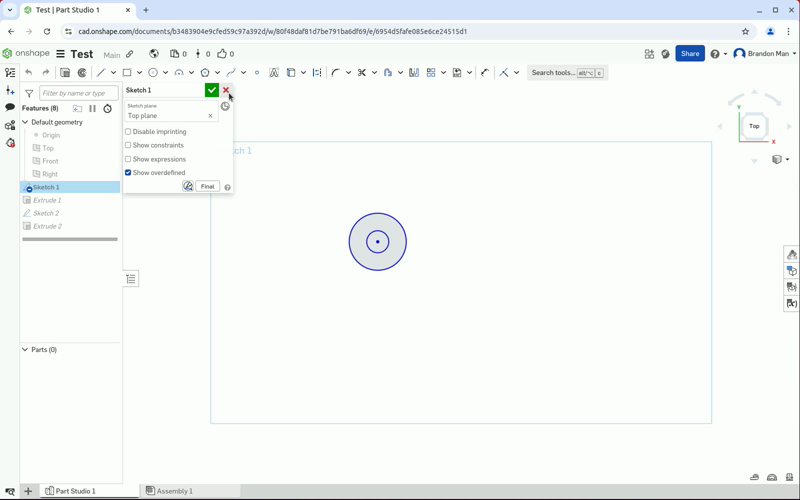
click(229, 92)
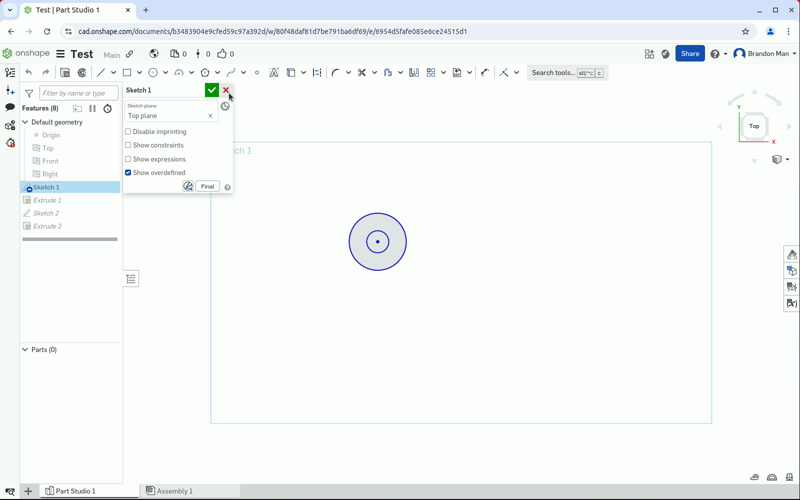
key(shift+s)
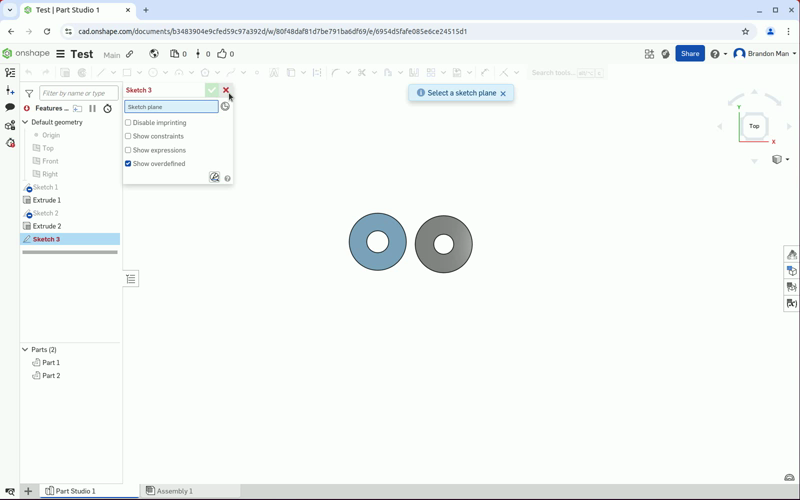
mouse_move(73, 150)
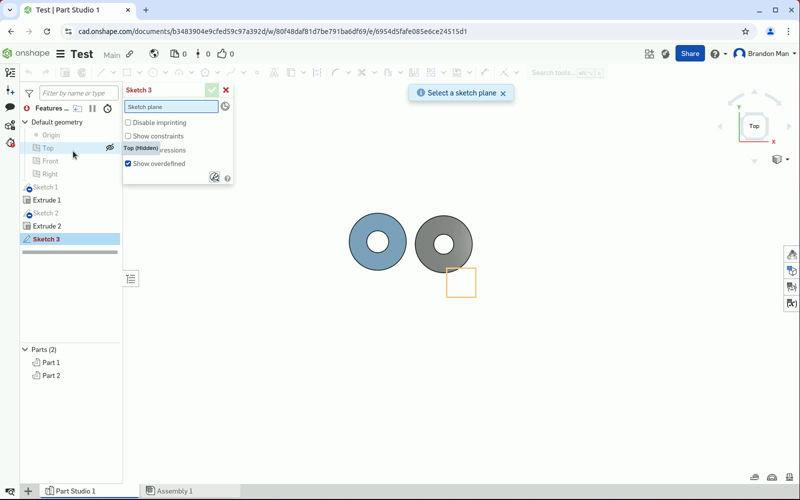
click(73, 150)
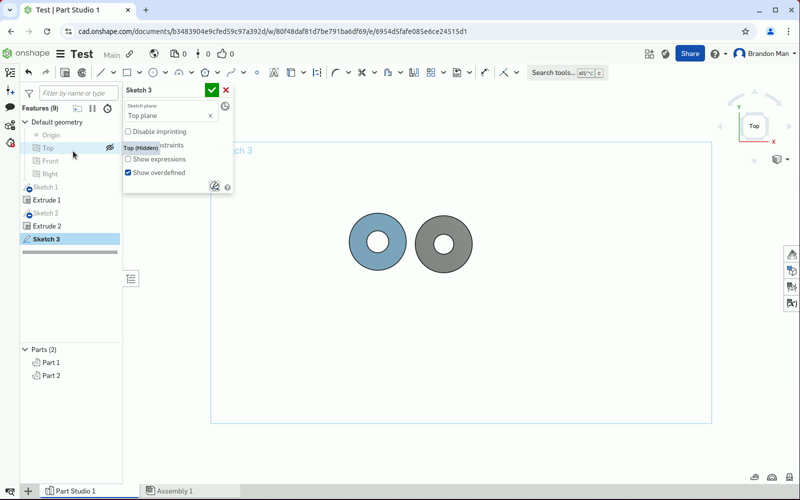
mouse_move(73, 352)
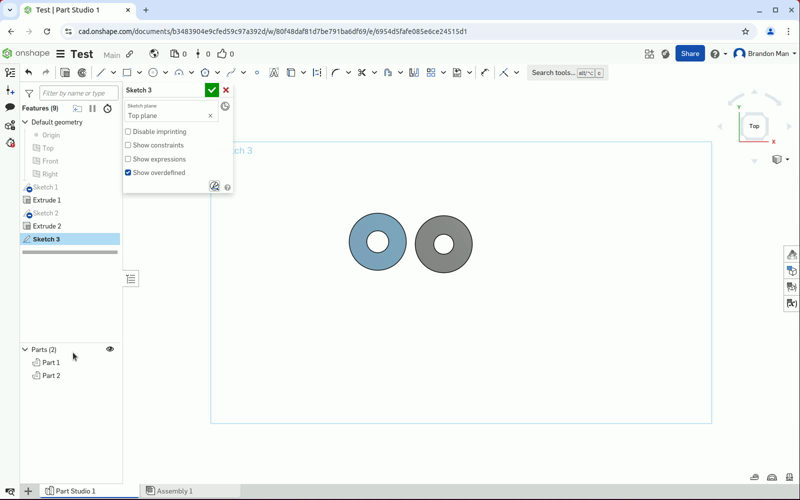
key(y)
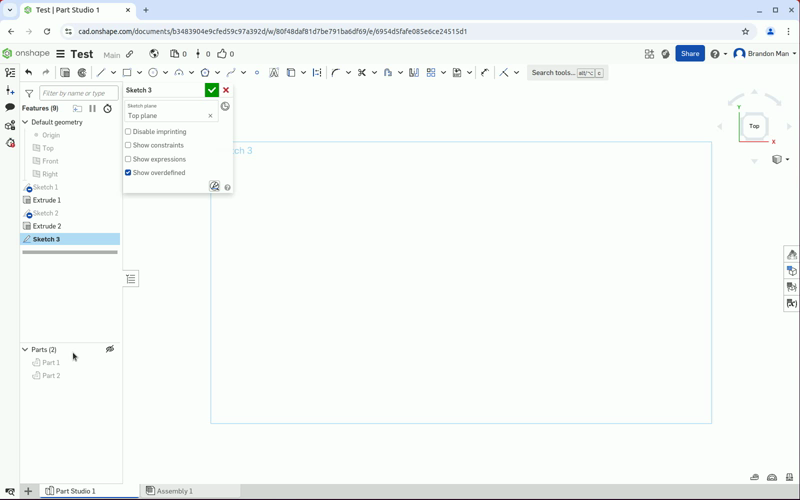
key(c)
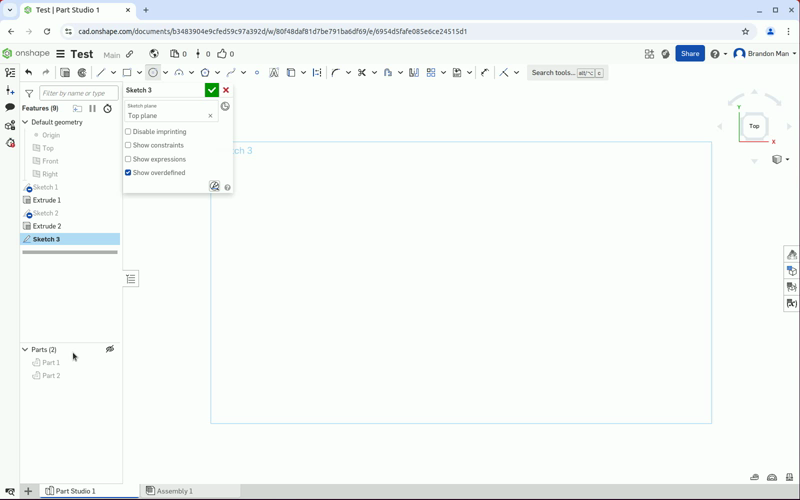
key_down(shift)
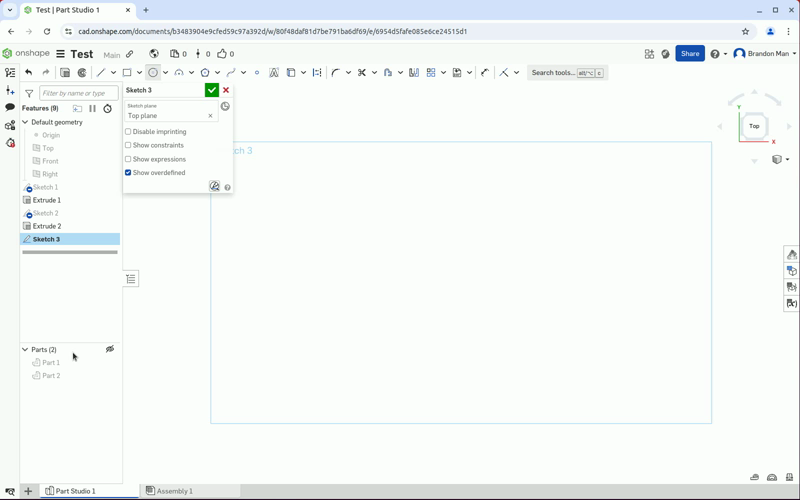
mouse_move(519, 257)
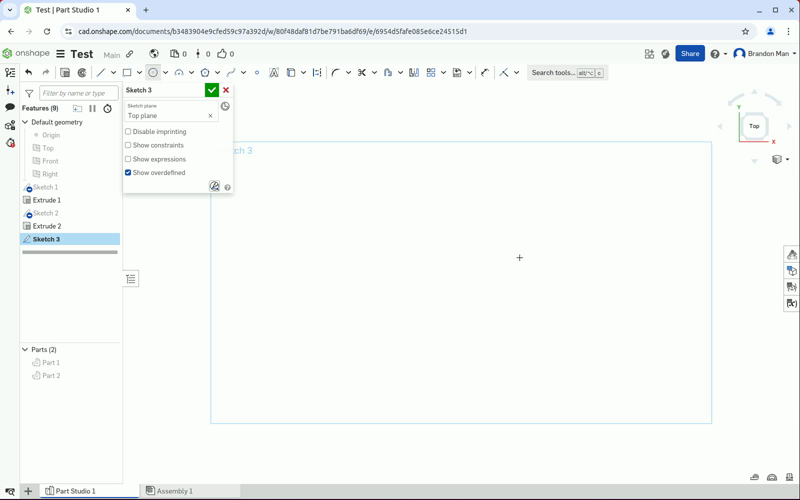
click(519, 257)
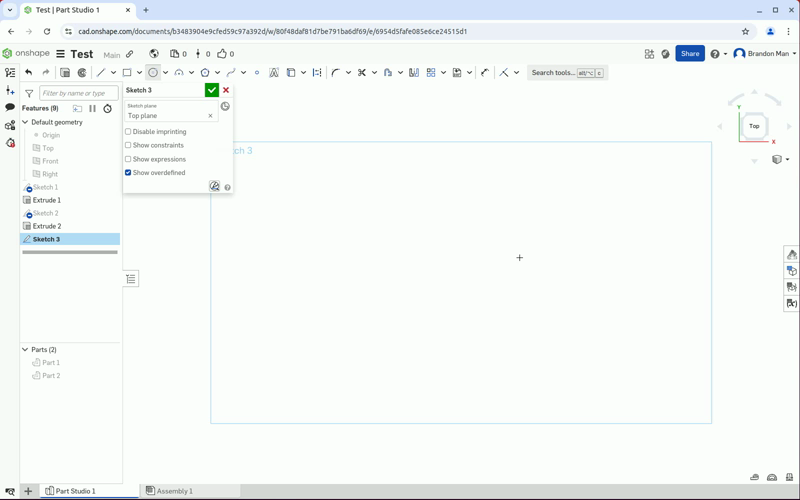
key_up(shift)
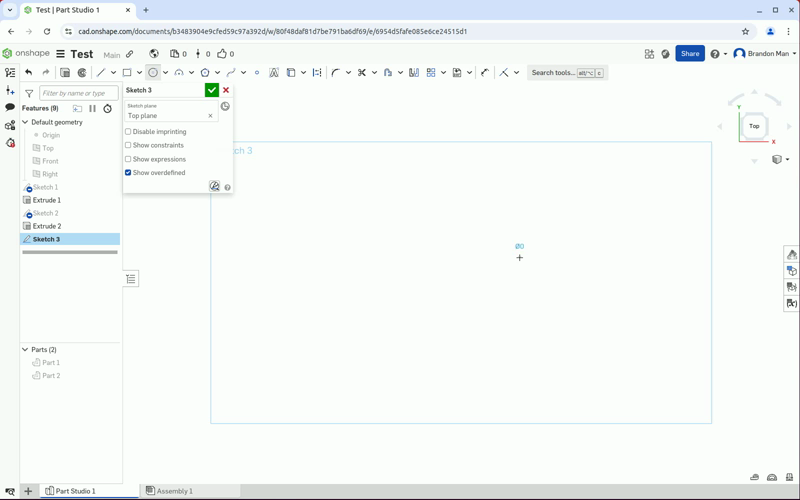
mouse_move(546, 257)
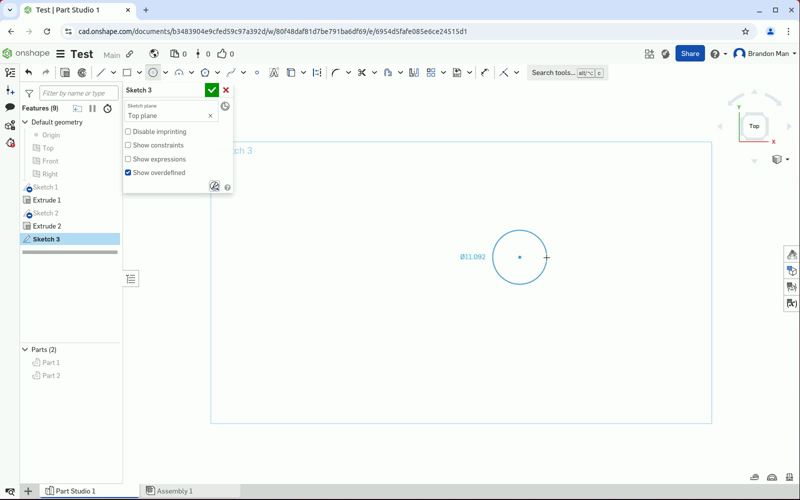
click(546, 257)
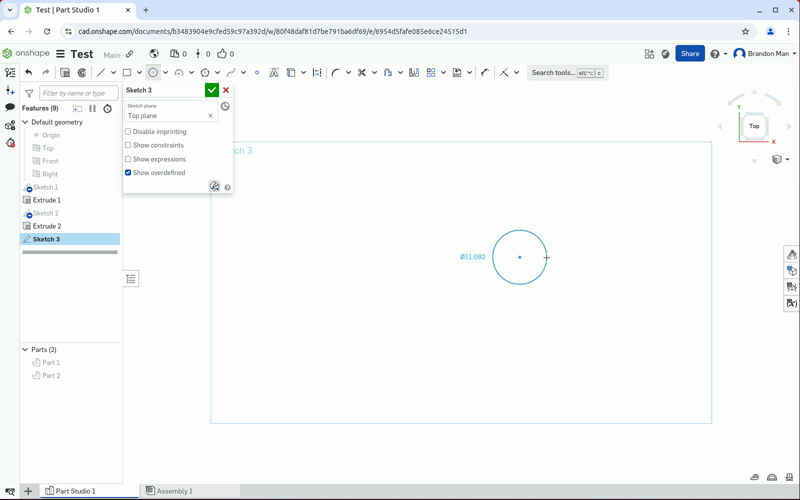
key(esc)
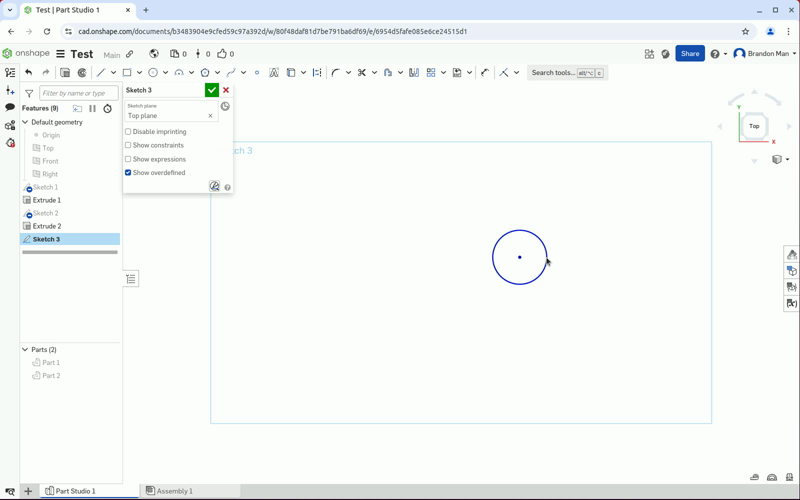
key(c)
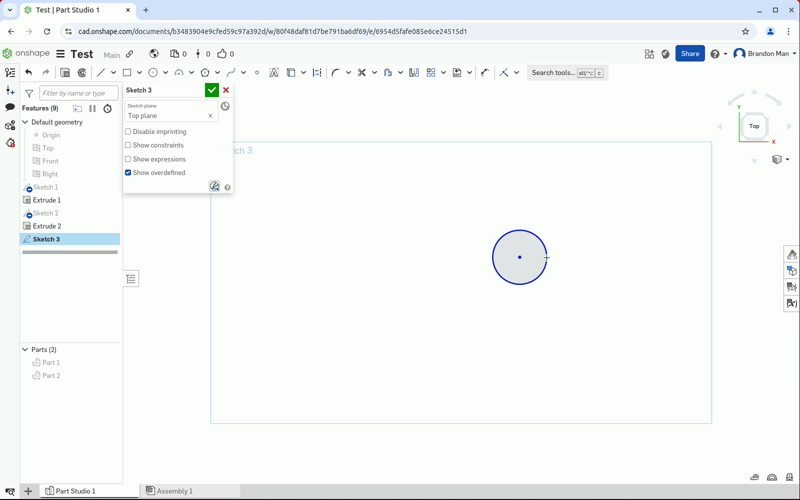
key_down(shift)
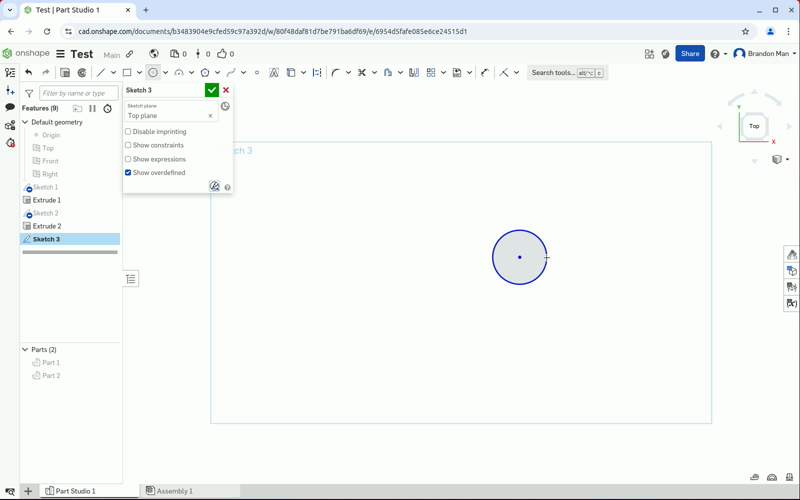
mouse_move(519, 257)
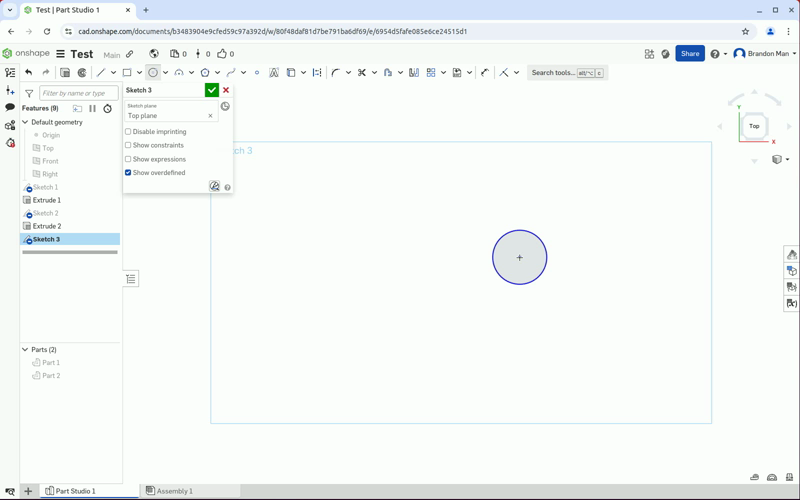
click(519, 257)
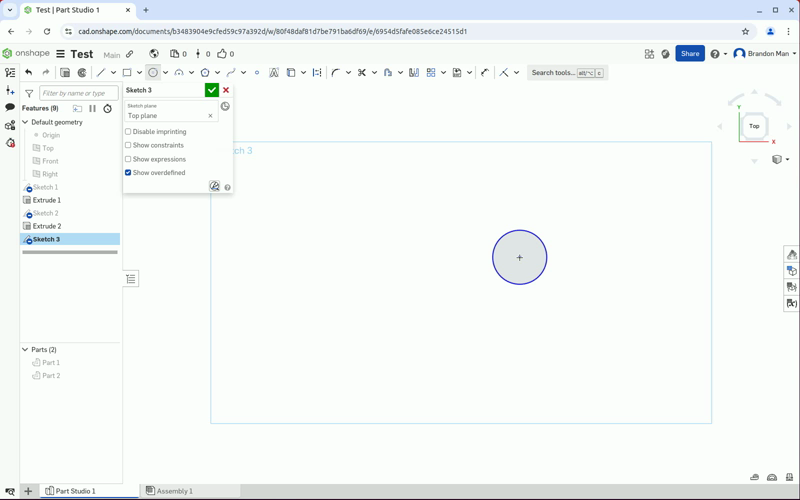
key_up(shift)
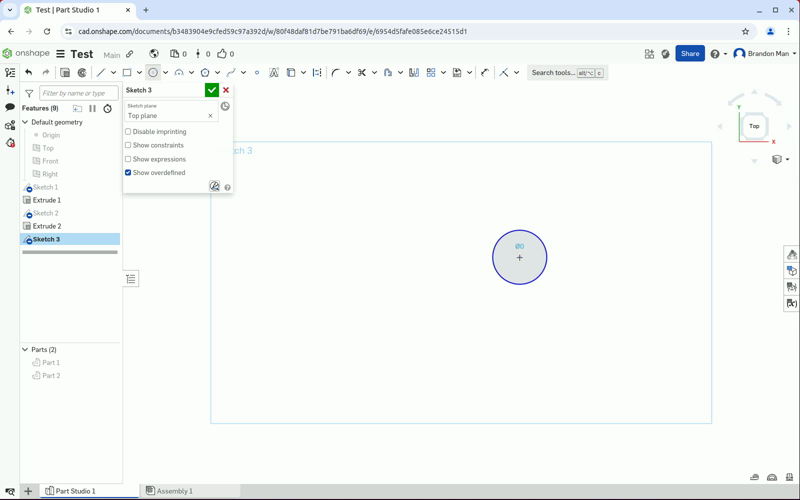
mouse_move(532, 257)
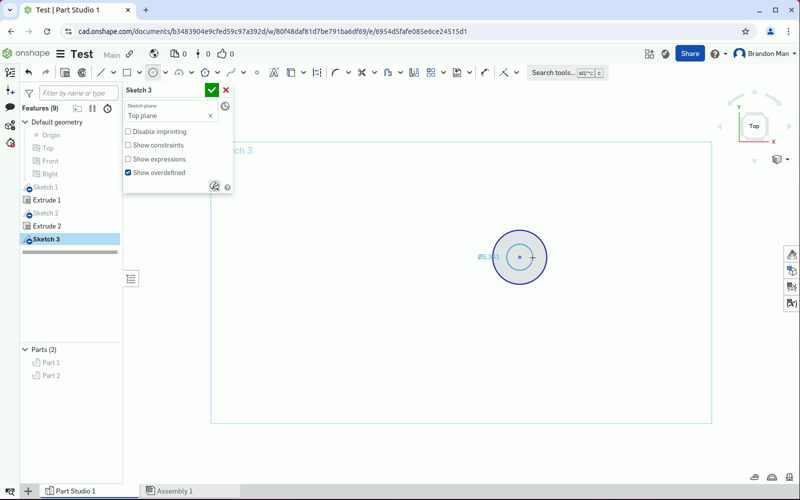
click(532, 257)
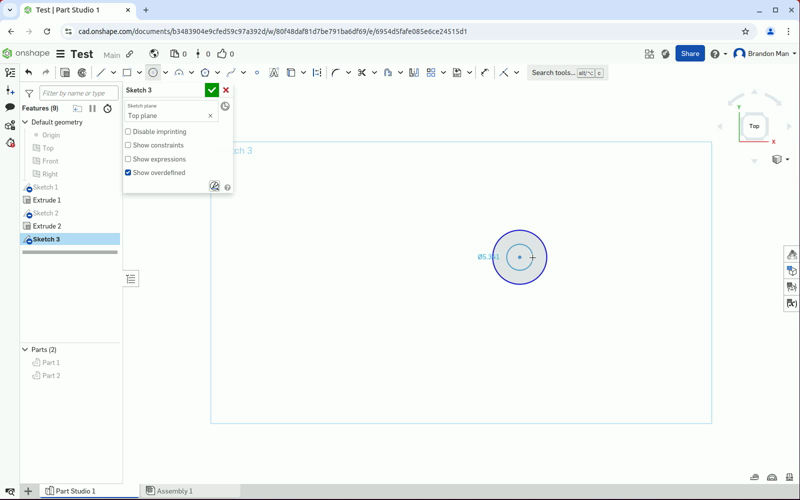
key(esc)
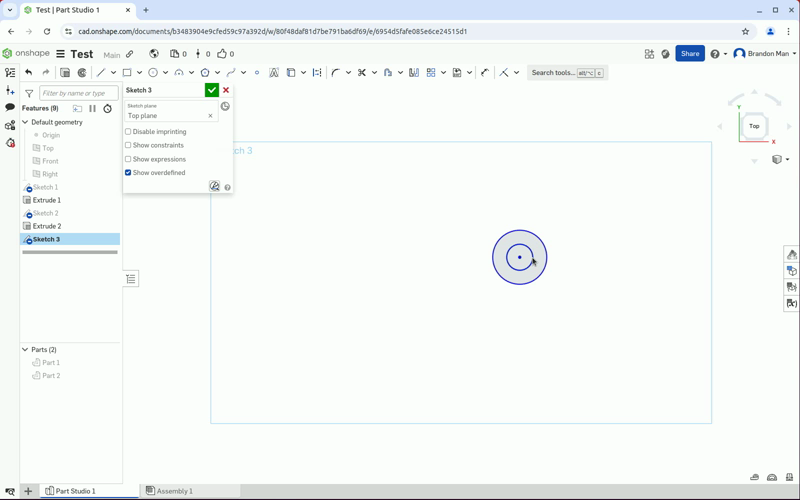
mouse_move(534, 270)
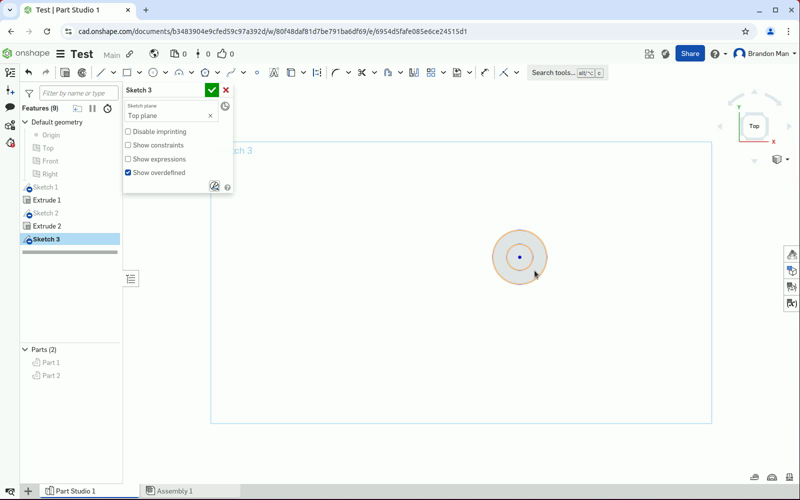
scroll(6)
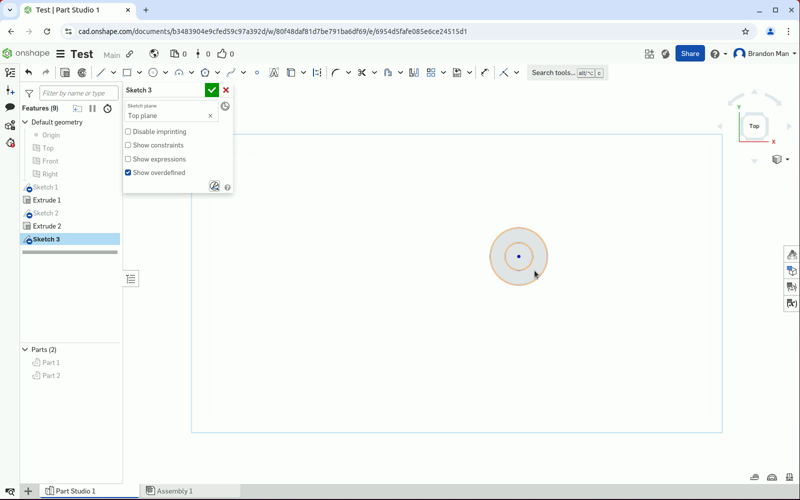
scroll(6)
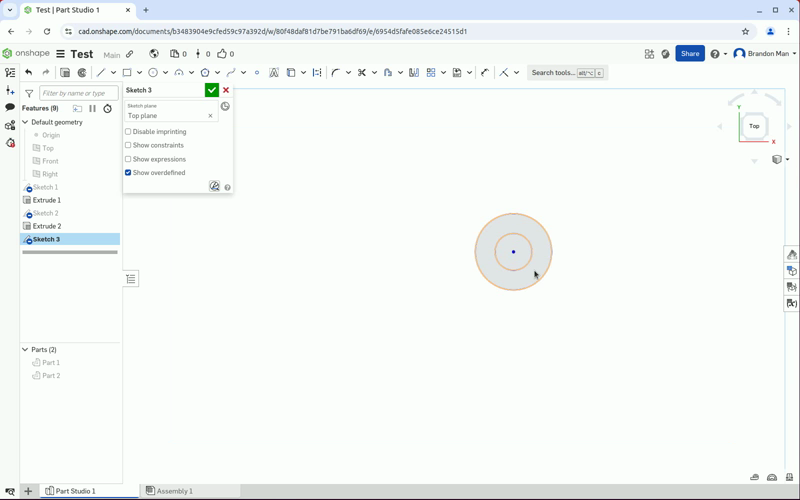
scroll(6)
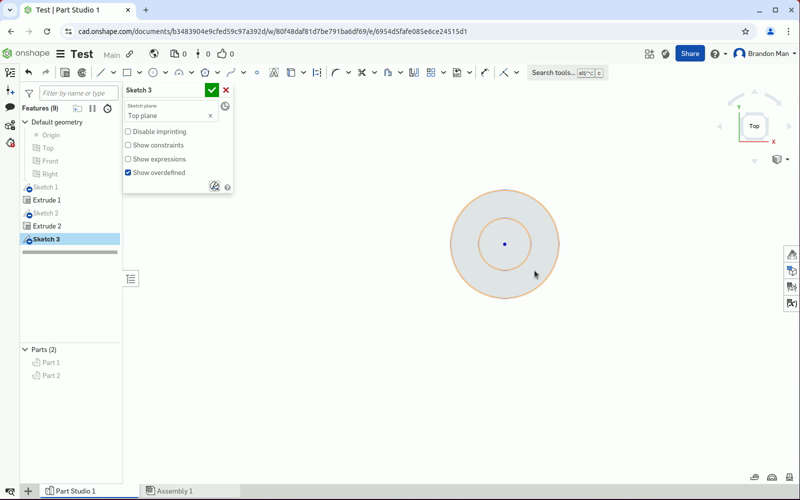
scroll(6)
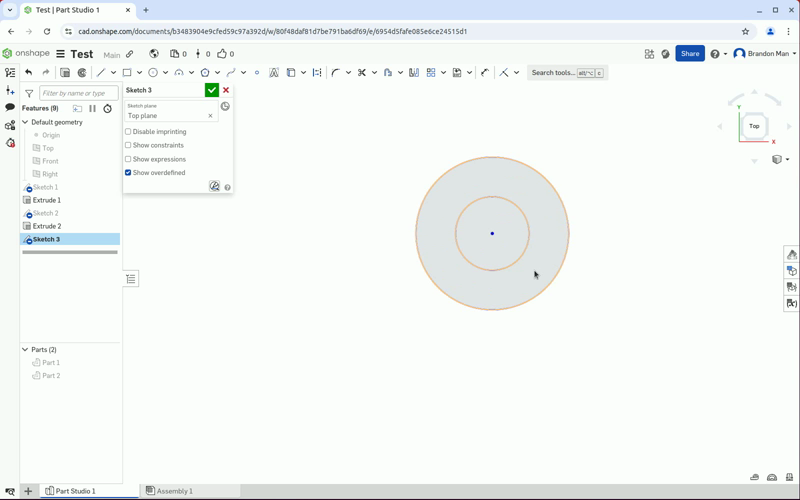
scroll(6)
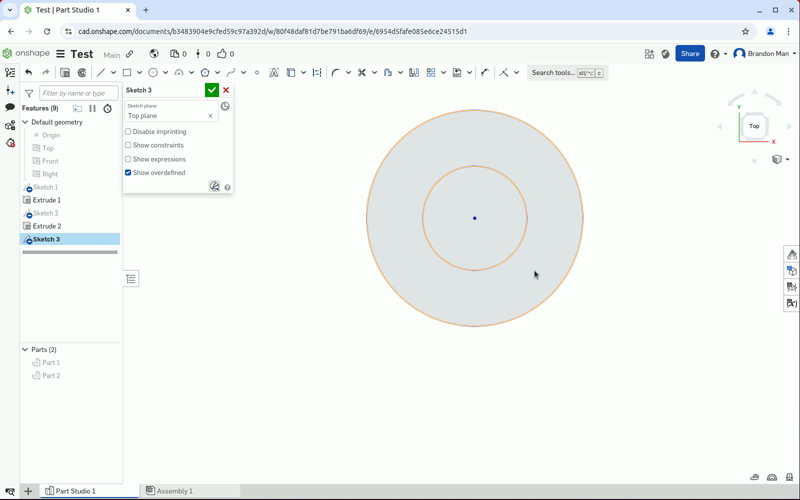
scroll(6)
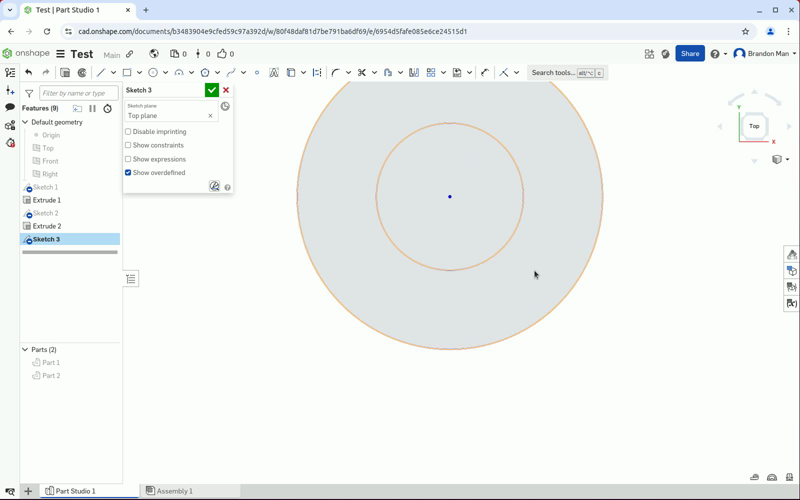
scroll(6)
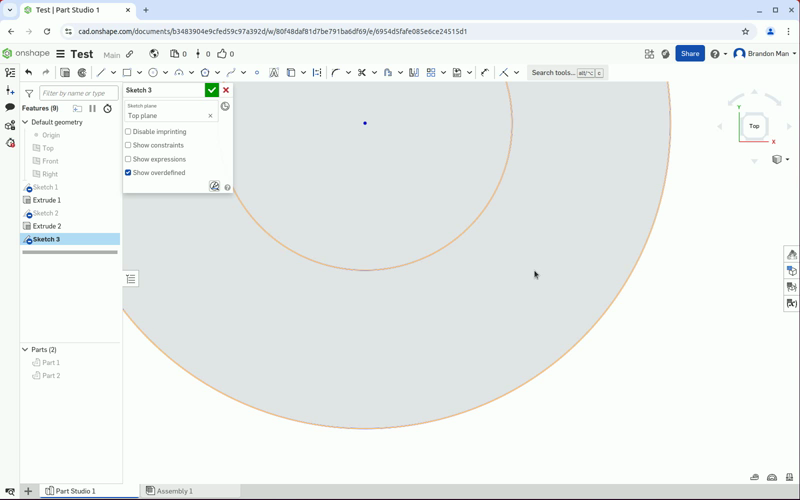
click(534, 270)
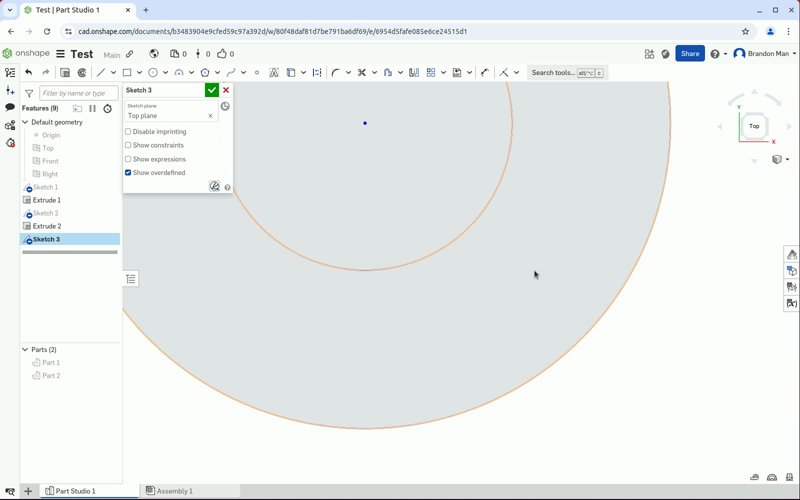
scroll(-6)
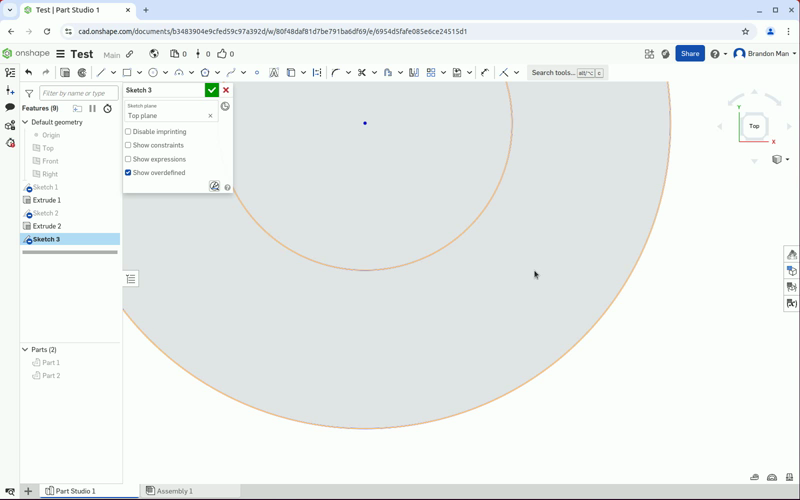
scroll(-6)
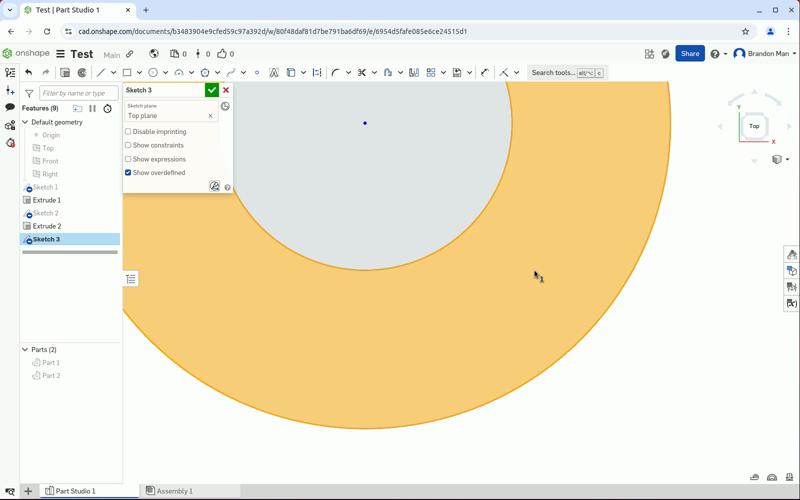
scroll(-6)
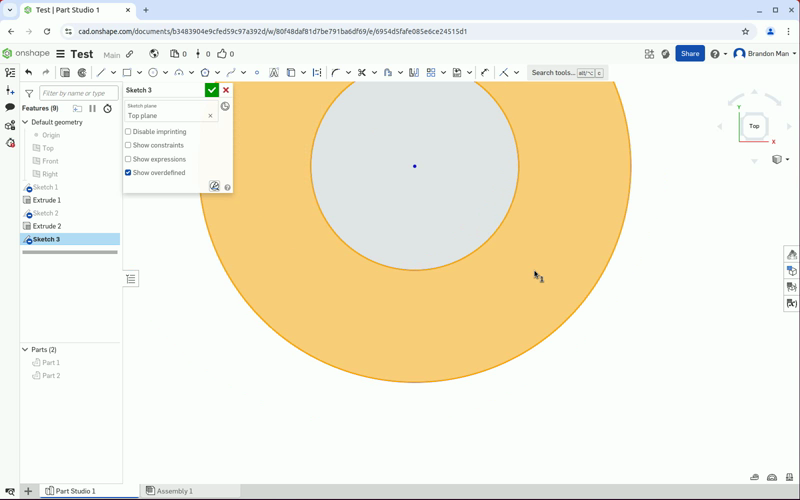
scroll(-6)
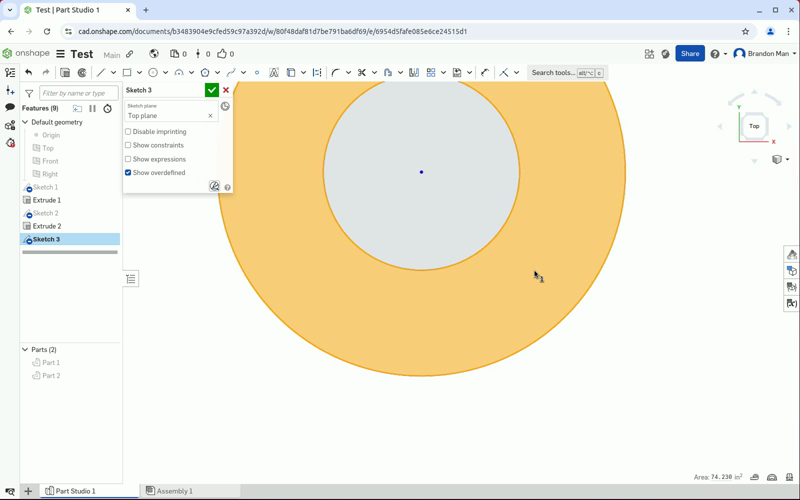
scroll(-6)
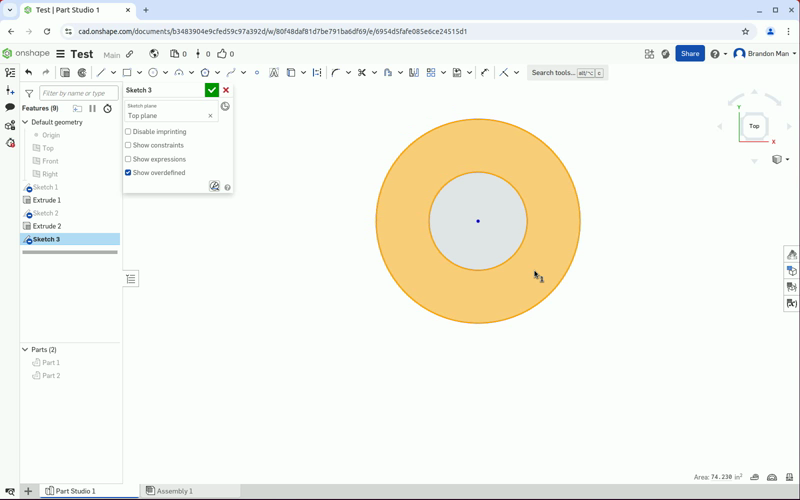
scroll(-6)
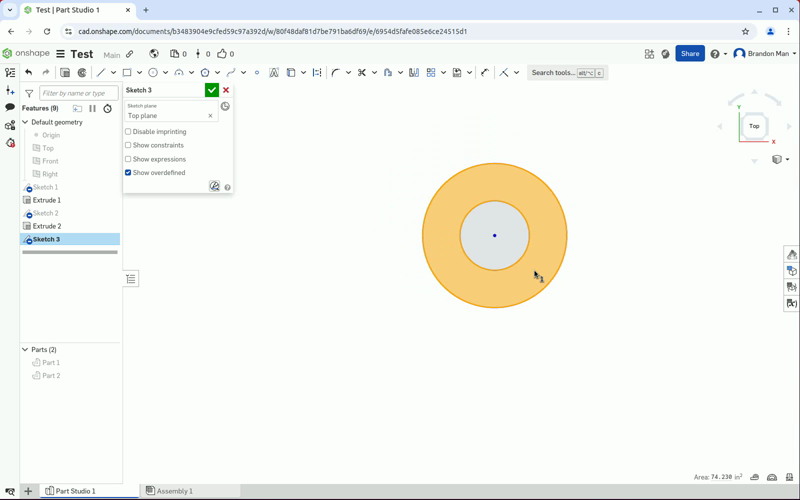
scroll(-6)
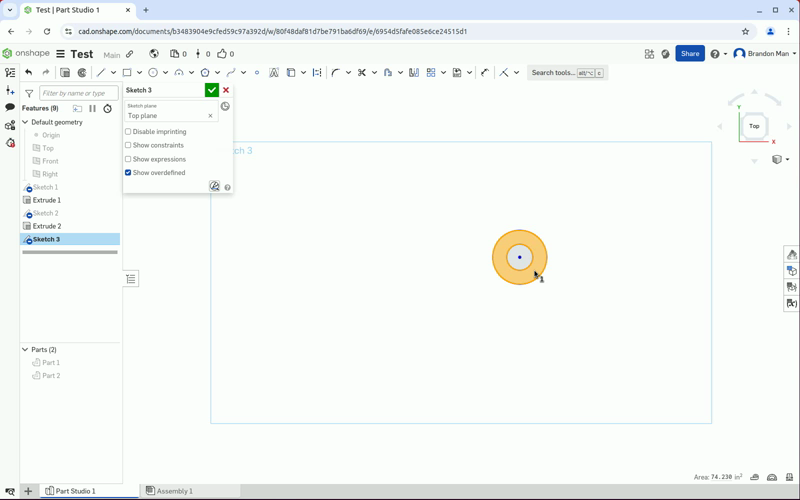
mouse_move(73, 352)
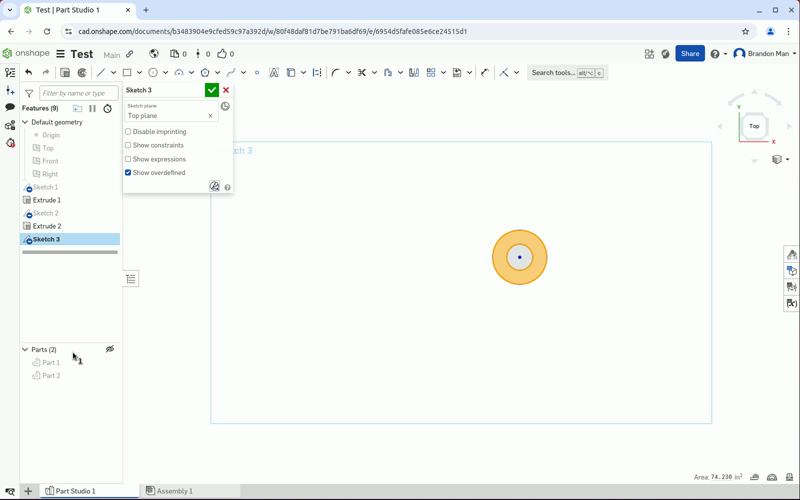
key(shift+y)
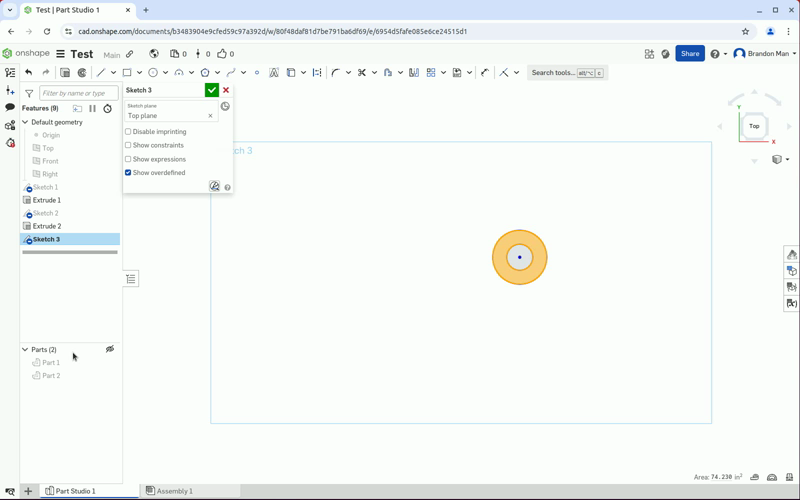
key(shift+e)
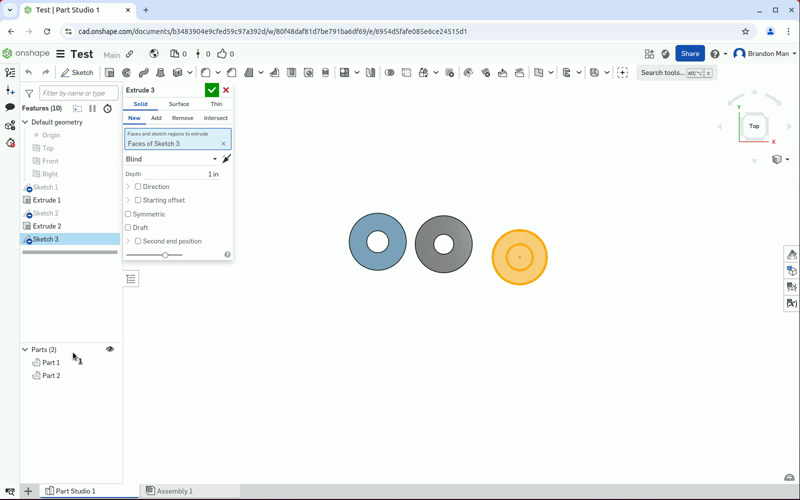
mouse_move(143, 106)
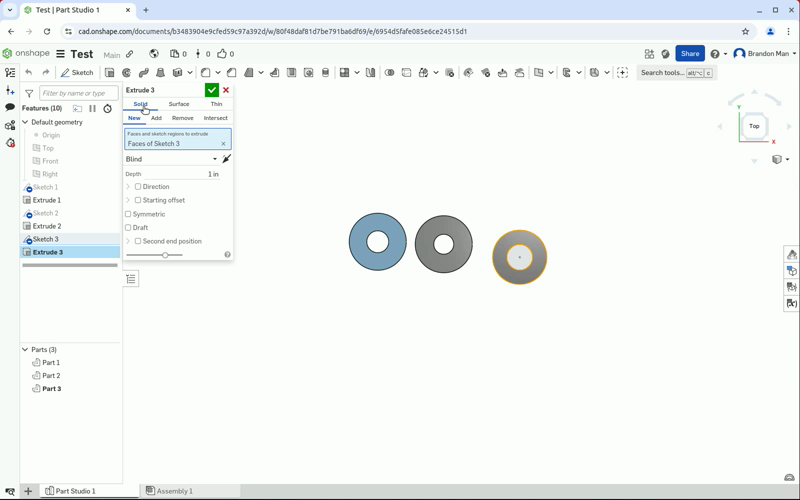
click(143, 106)
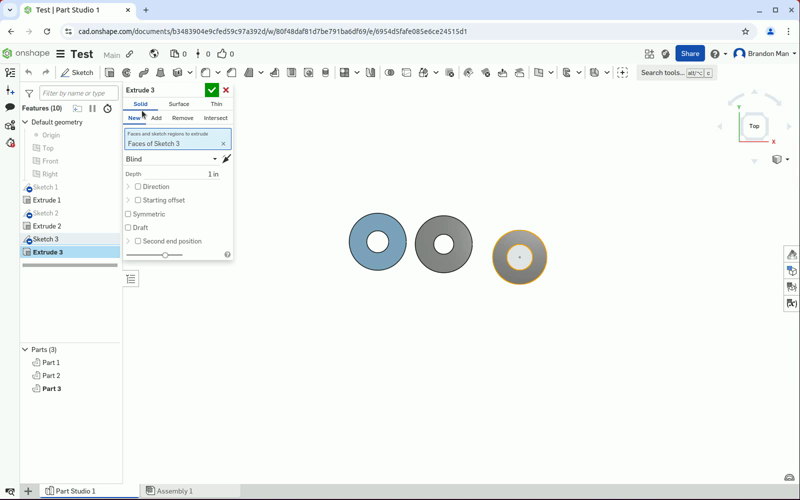
mouse_move(137, 120)
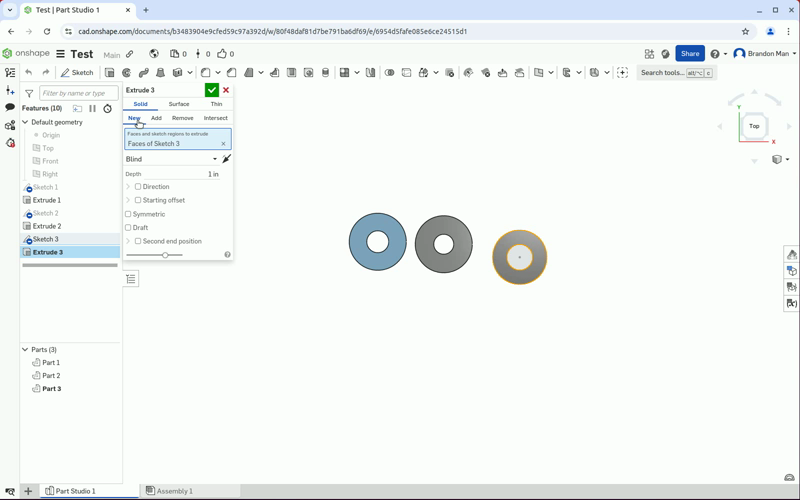
click(137, 120)
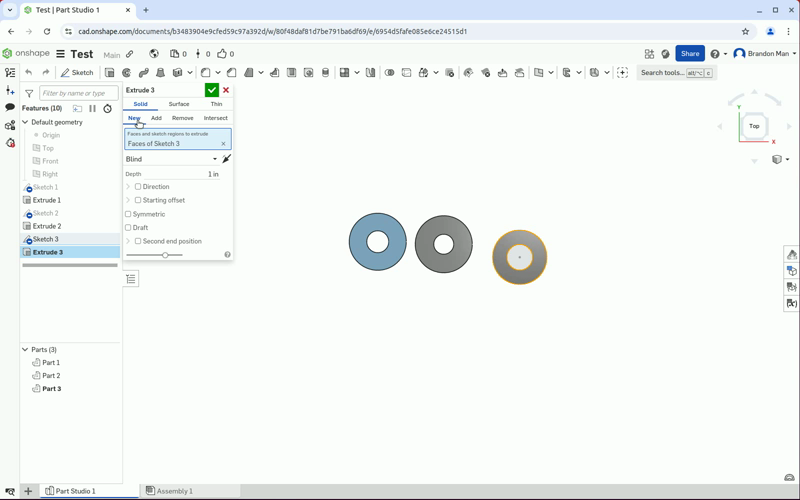
key(tab, 4)
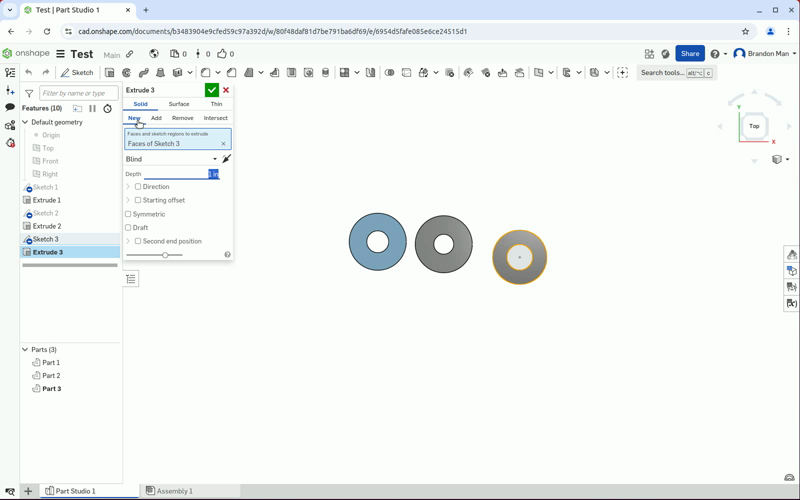
text(11.313)
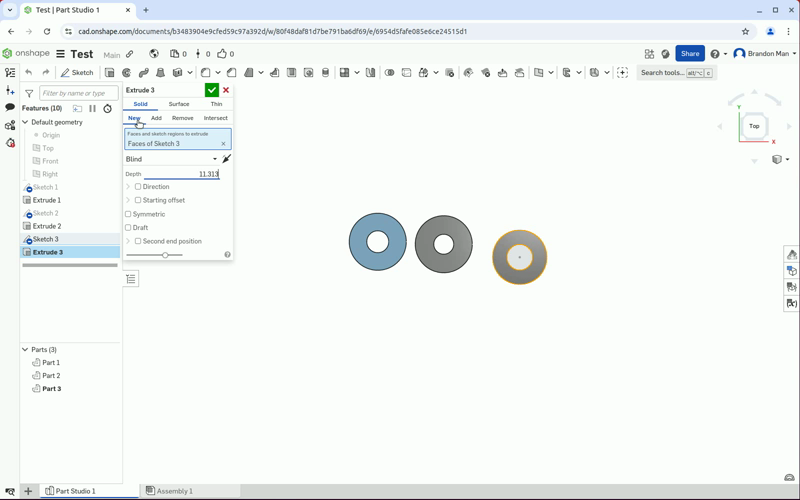
key(enter)
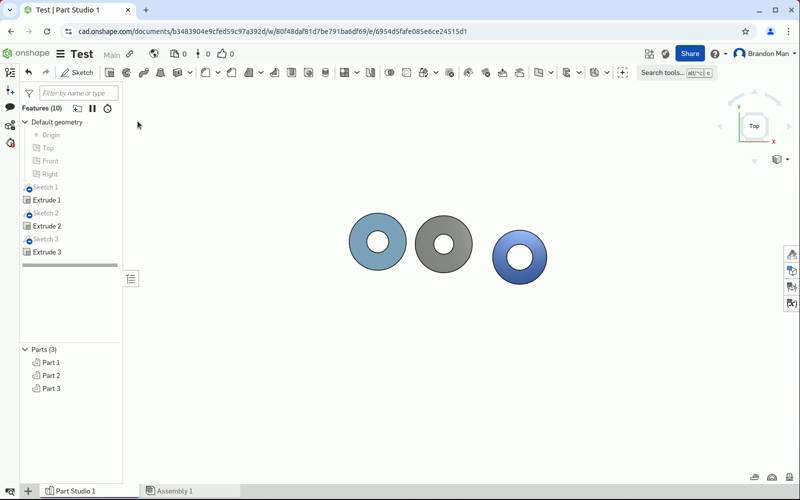
key(shift+h)
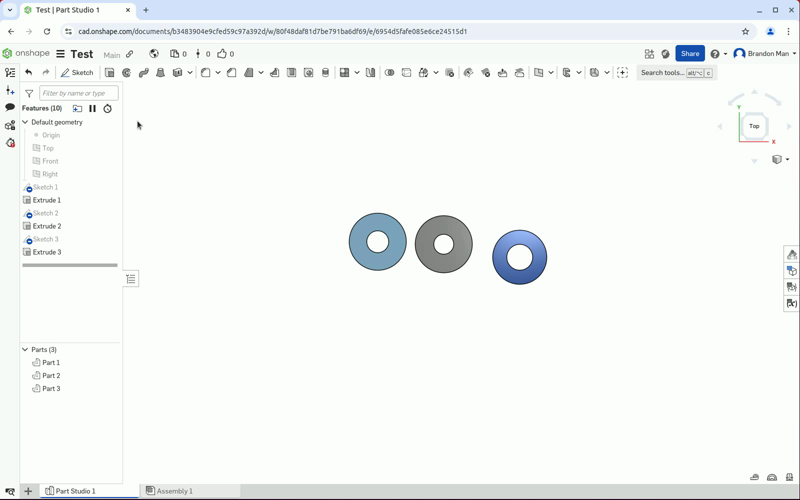
key(shift+h)
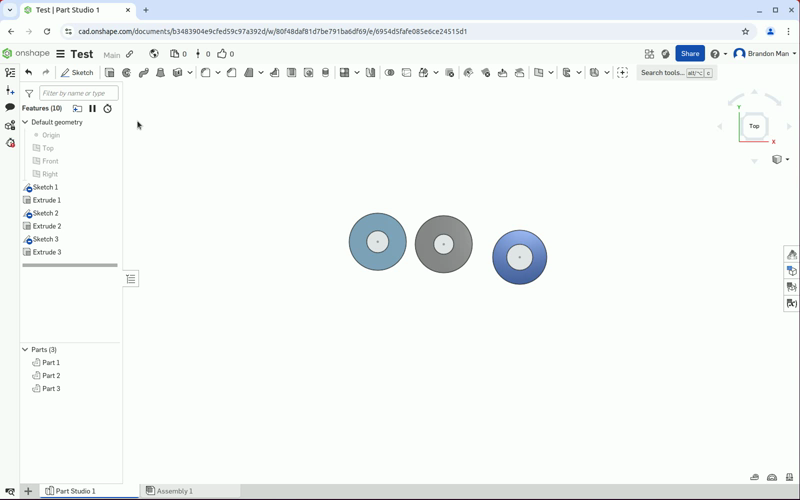
key(shift+7)
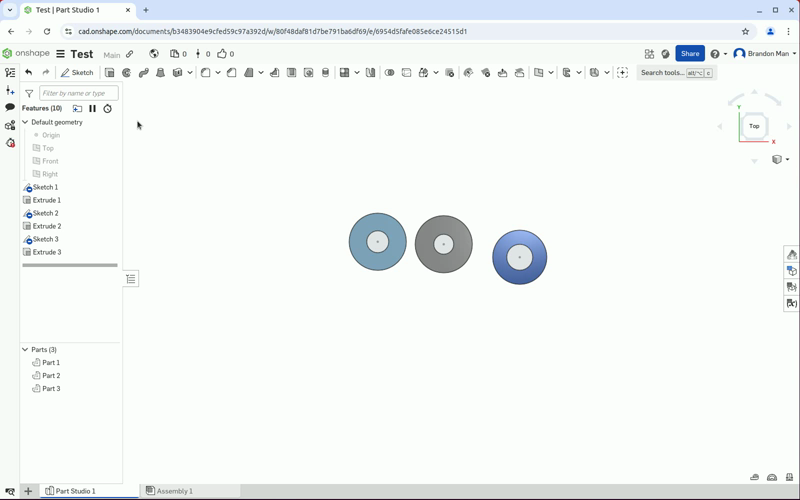
key(up, 3)
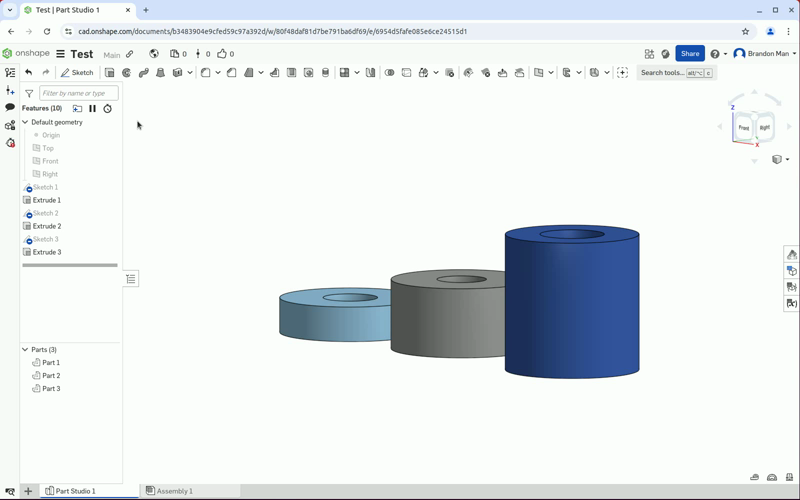
key(left, 3)
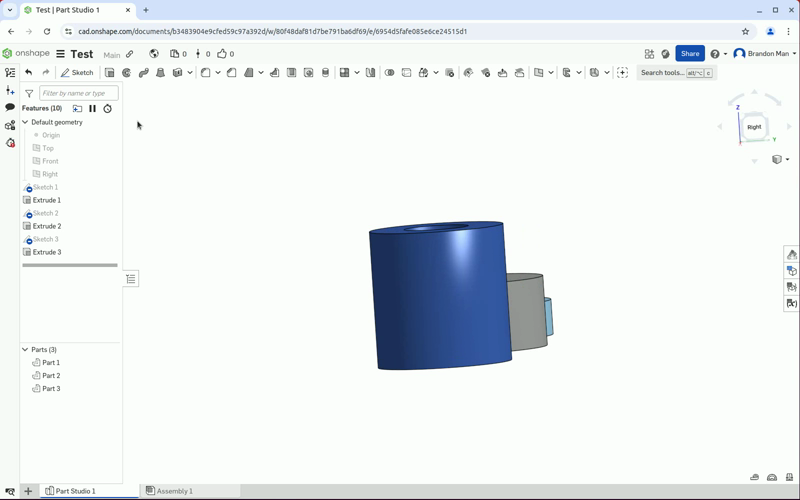
key(right, 3)
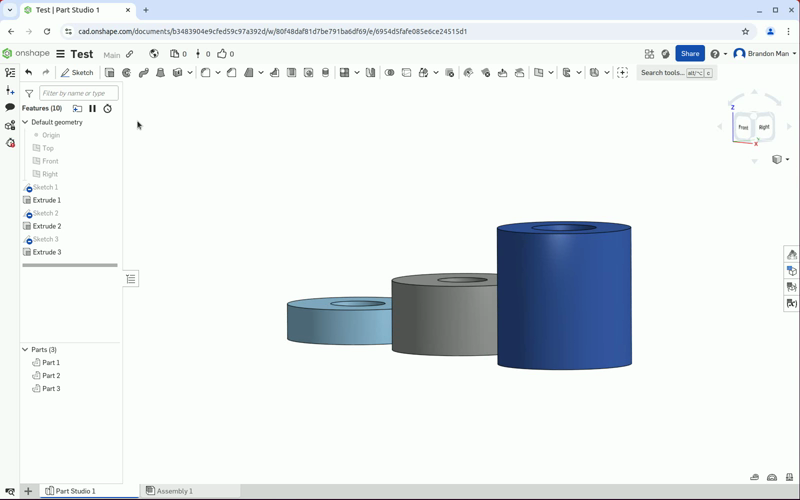
key(down, 3)
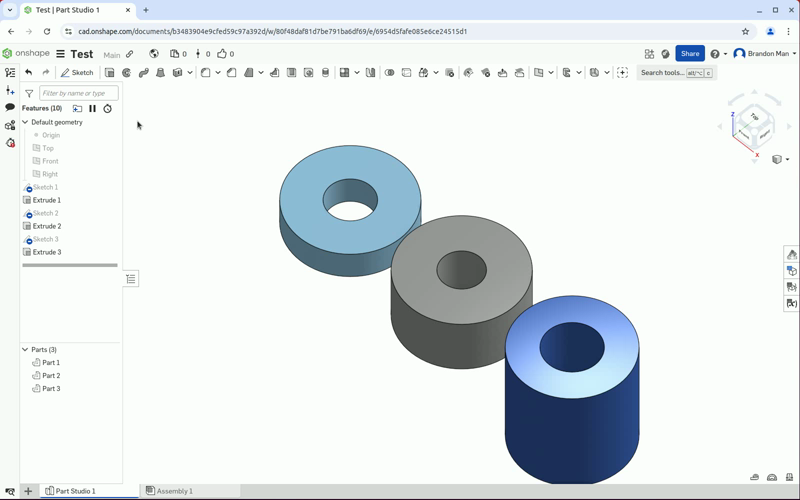
mouse_move(73, 189)
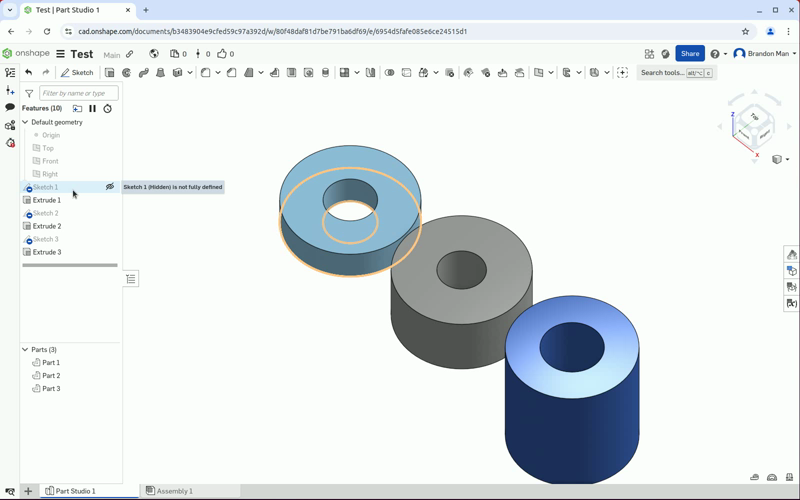
click(73, 189)